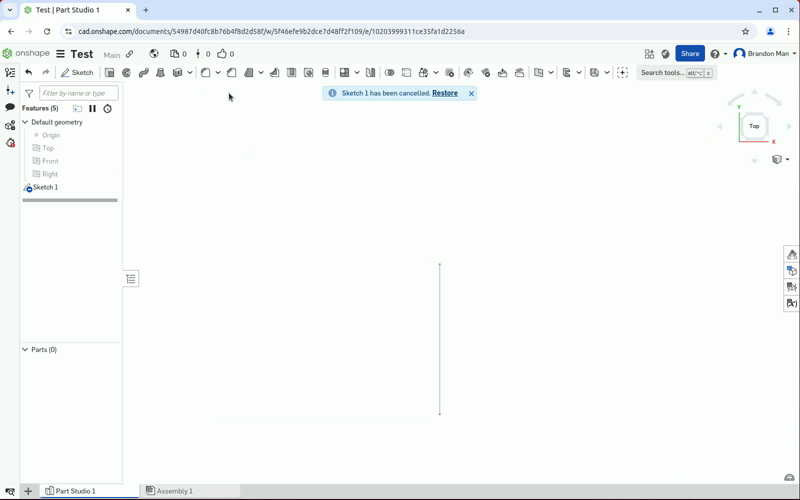
key(shift+h)
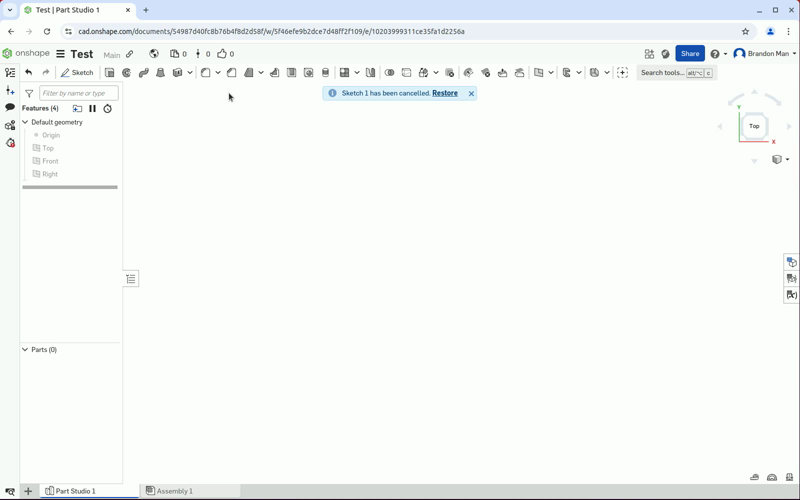
mouse_move(73, 352)
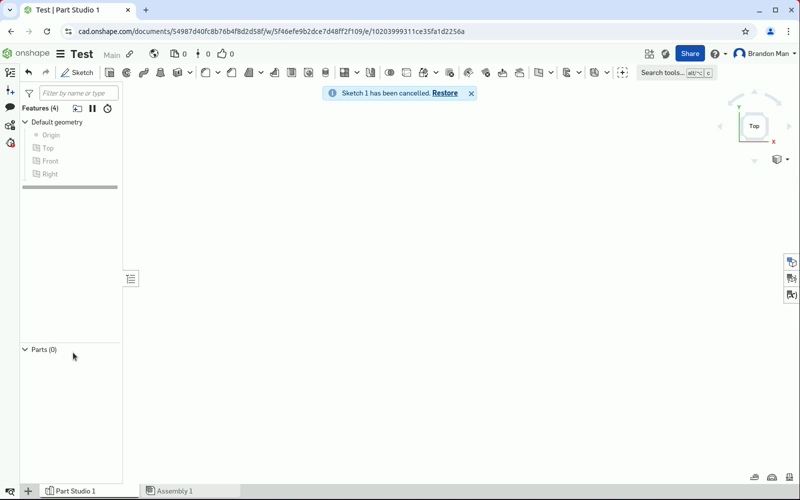
key(y)
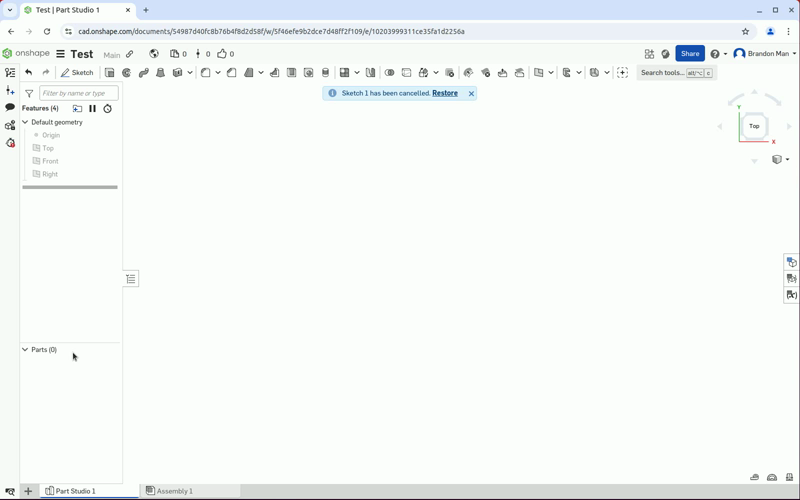
key(shift+p)
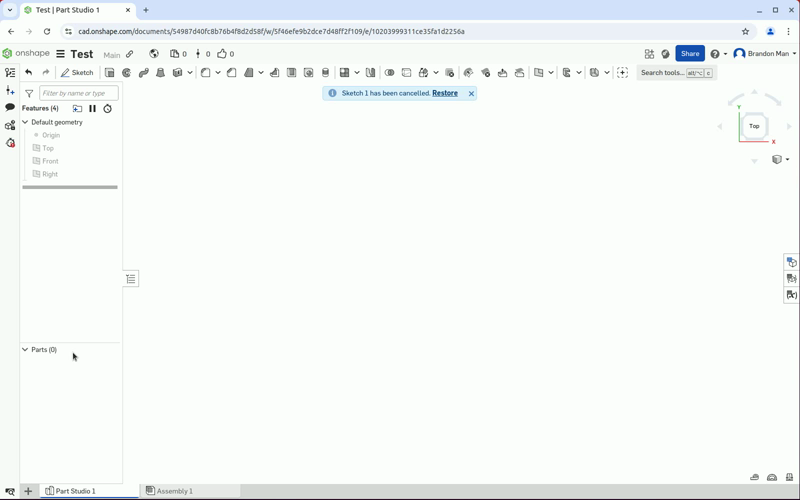
key(space)
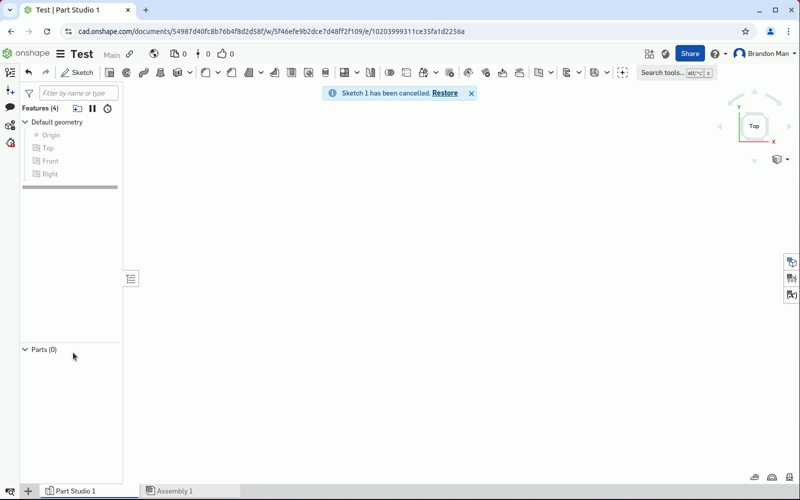
key_down(shift)
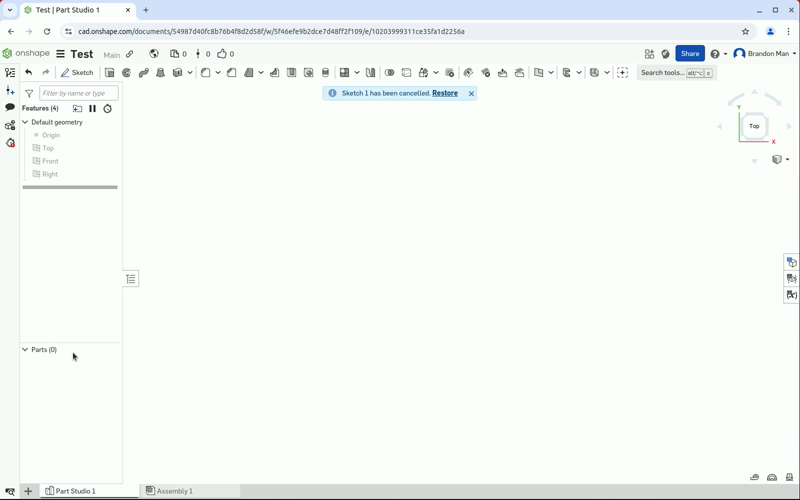
key(up)
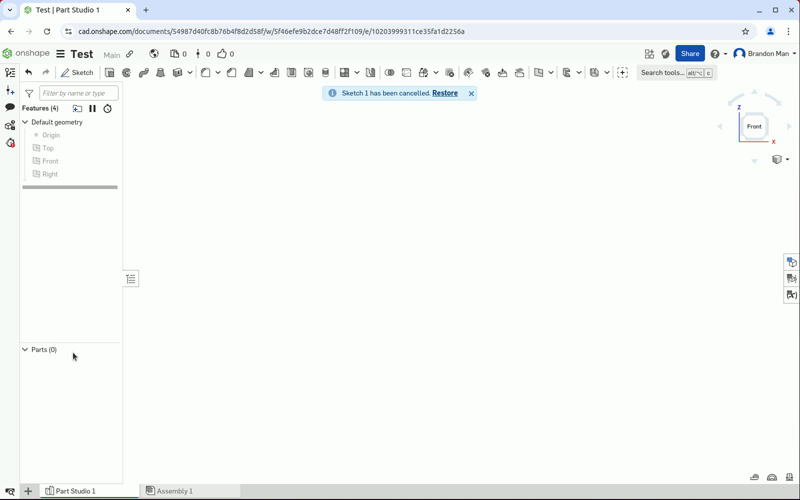
key_up(shift)
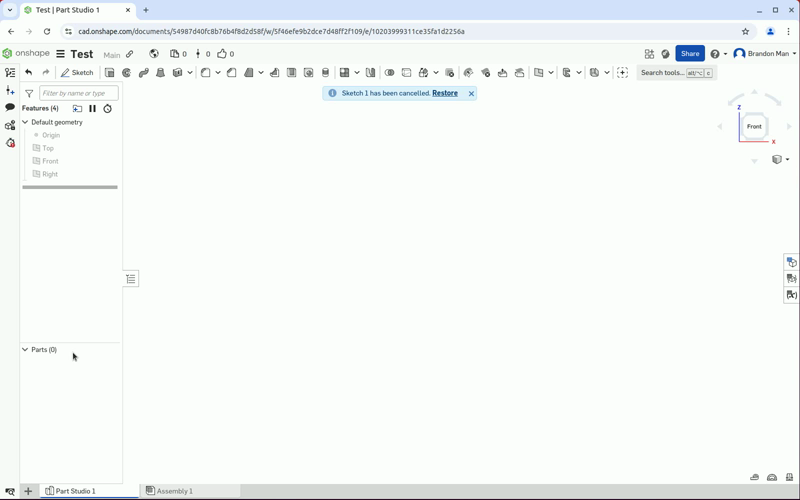
key(space)
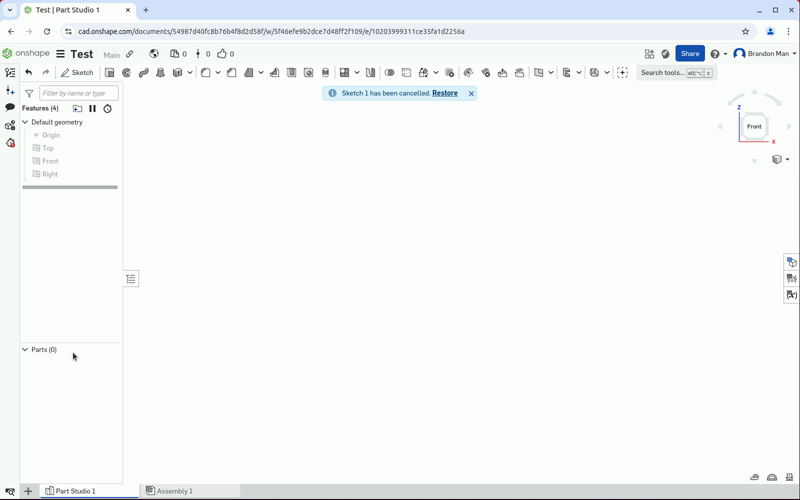
key_down(shift)
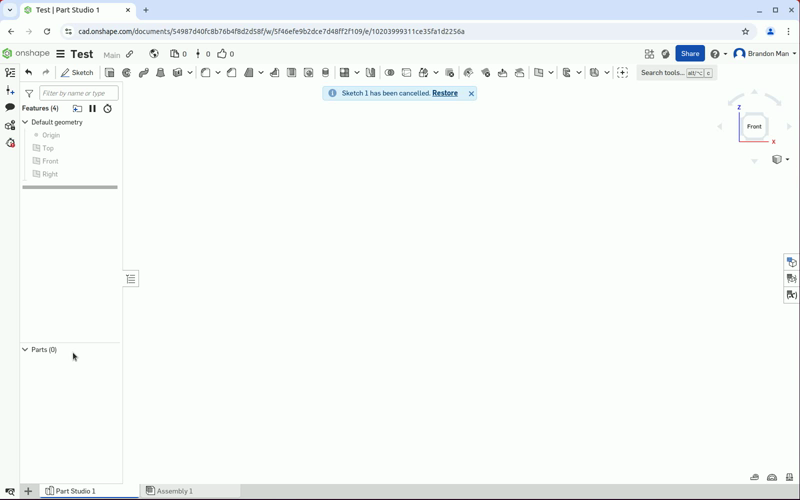
key(left)
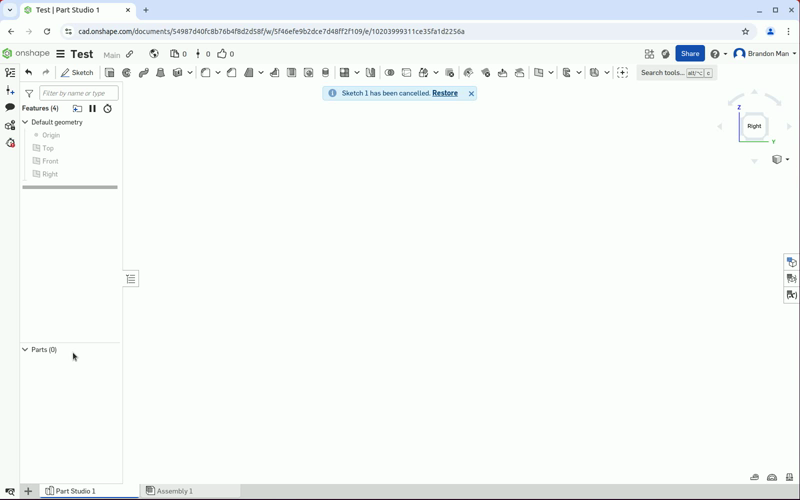
key_up(shift)
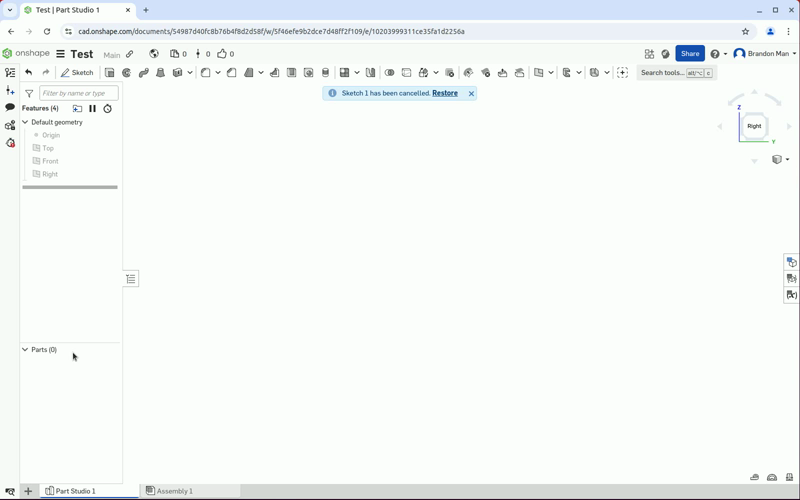
mouse_move(73, 352)
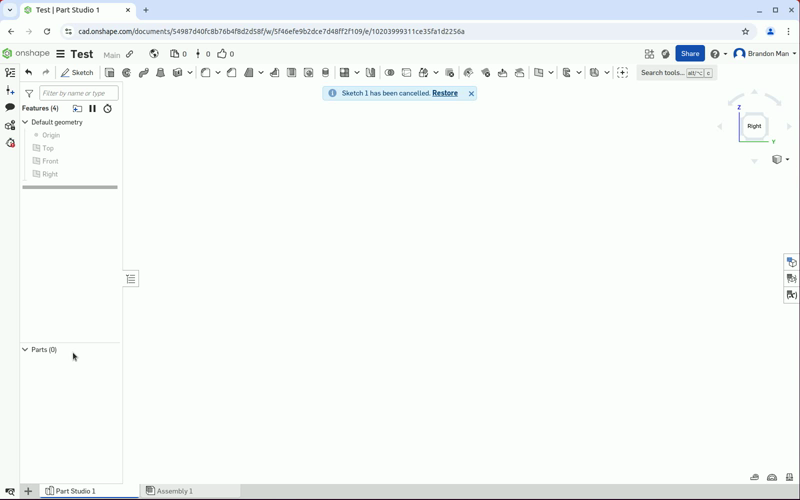
key(shift+y)
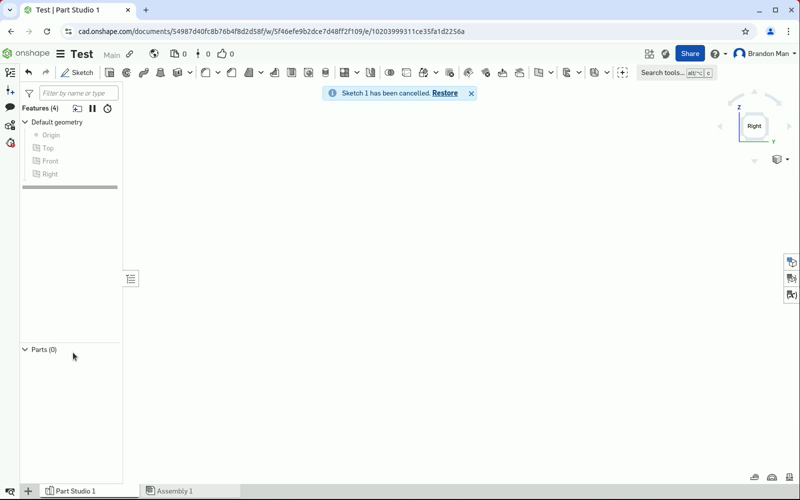
key(shift+s)
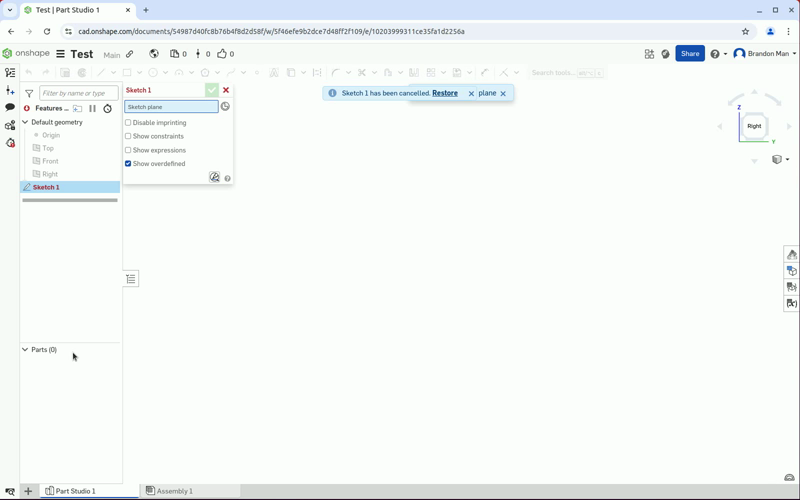
mouse_move(73, 176)
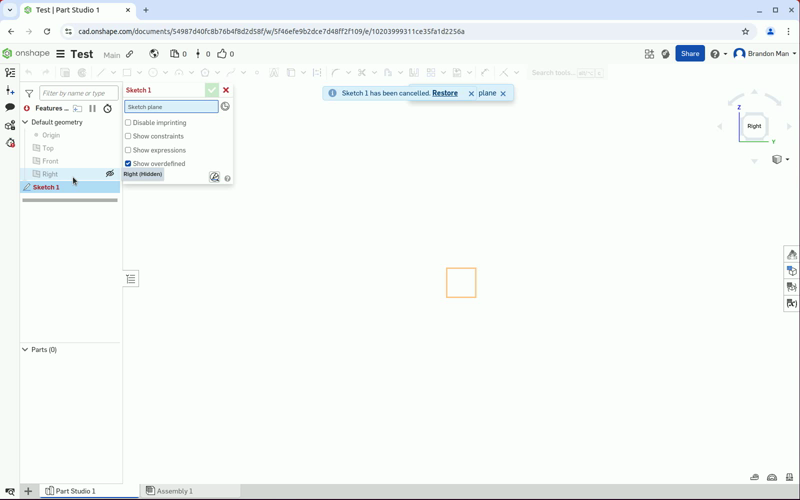
click(73, 176)
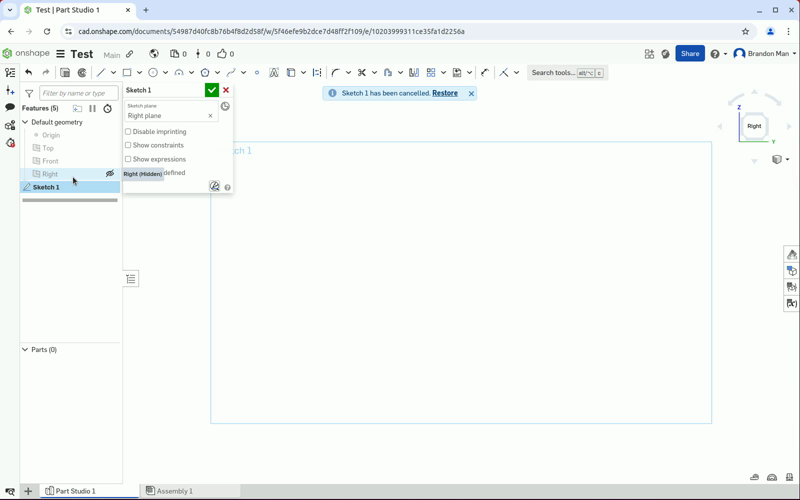
mouse_move(73, 352)
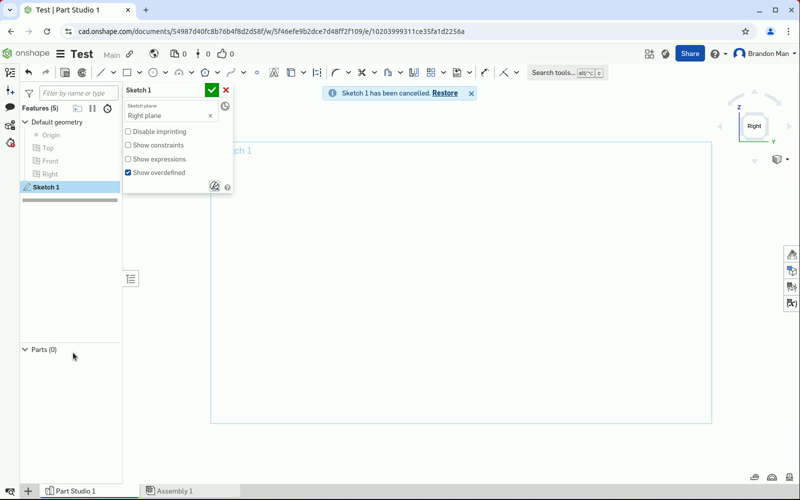
key(y)
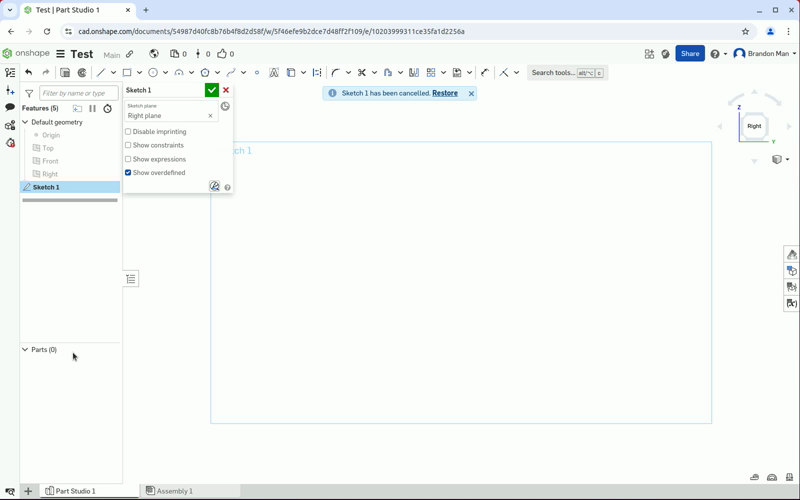
key(c)
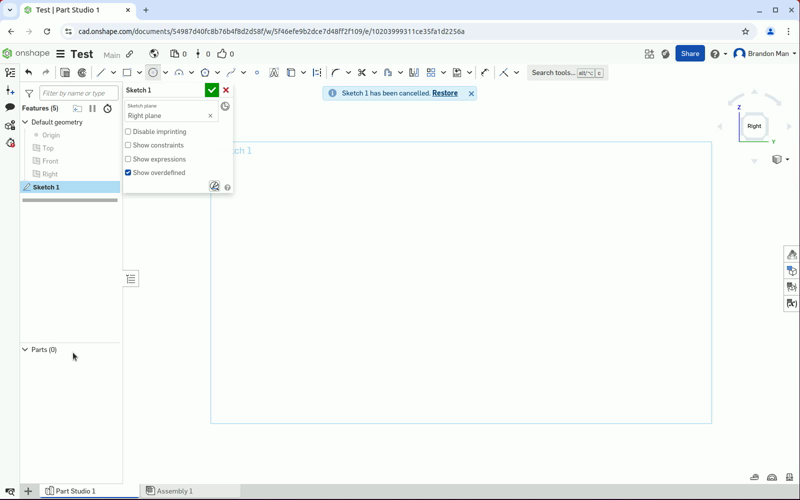
key_down(shift)
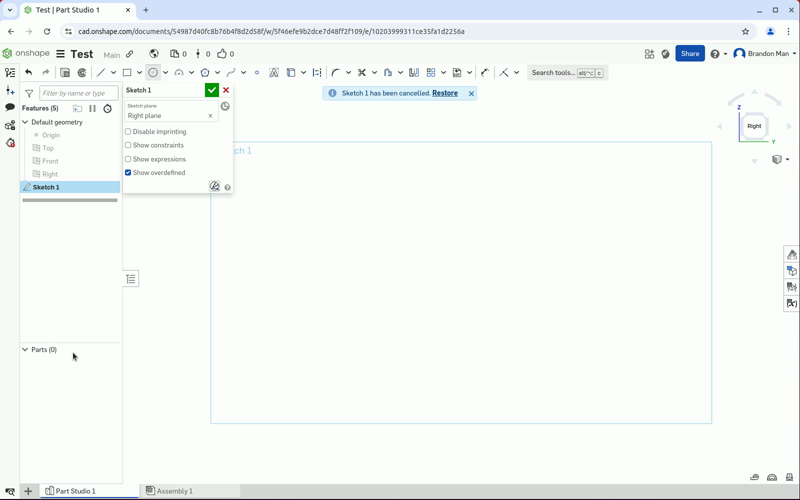
mouse_move(461, 282)
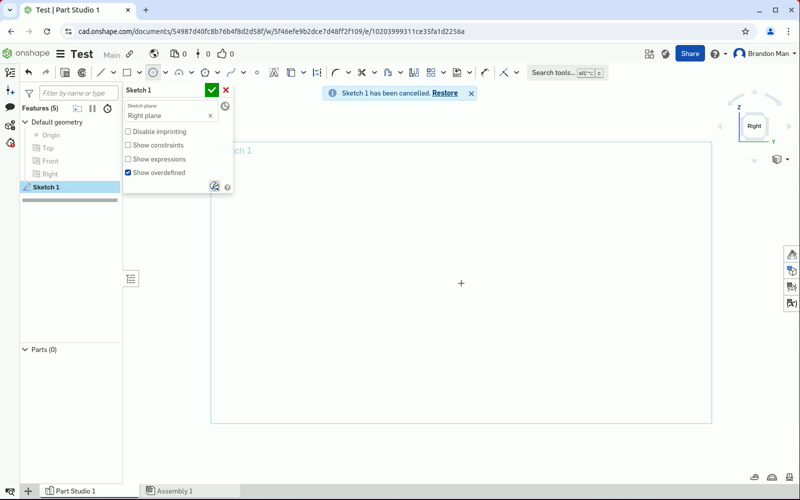
click(461, 282)
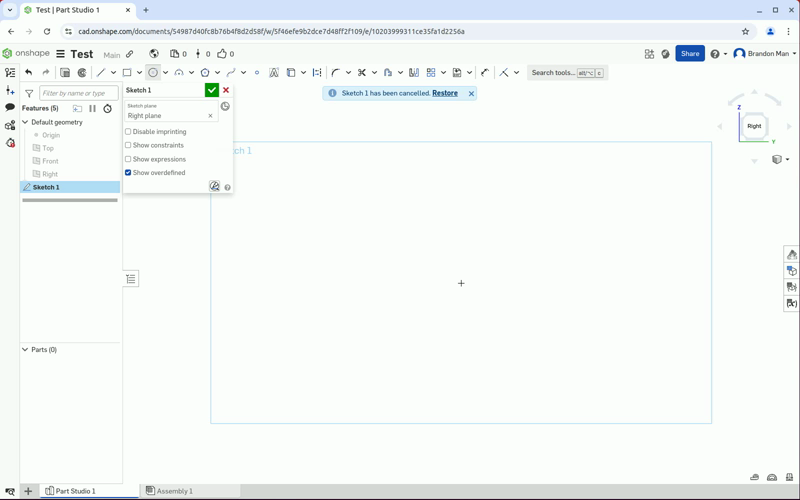
key_up(shift)
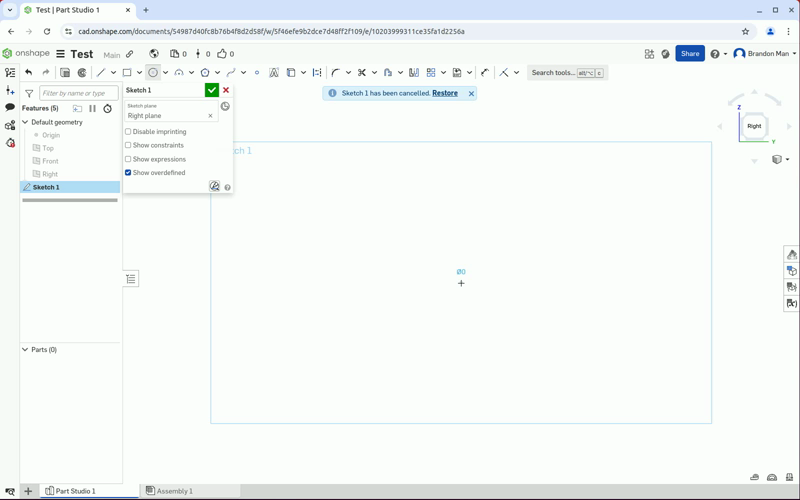
mouse_move(525, 282)
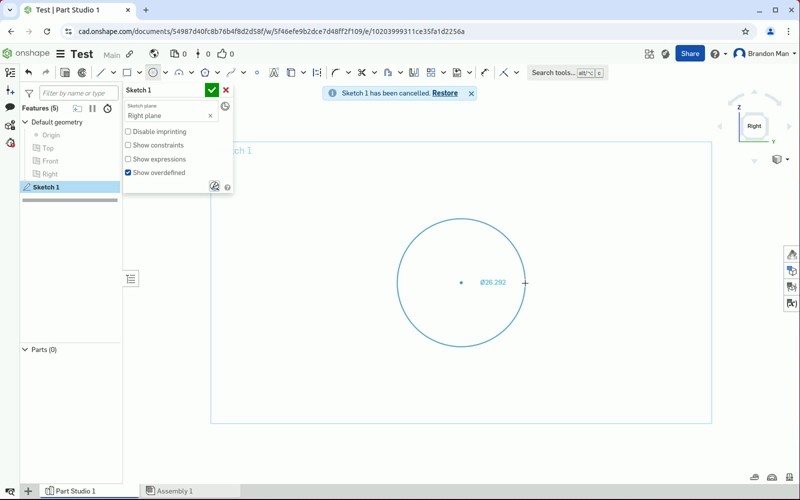
click(525, 282)
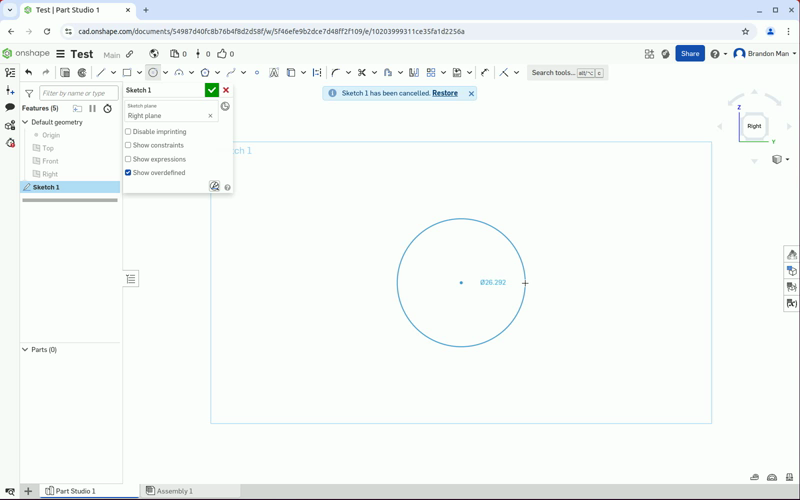
key(esc)
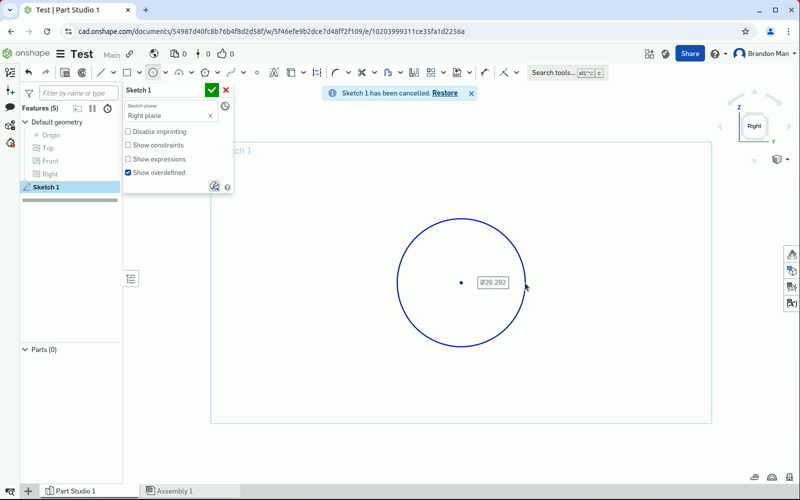
mouse_move(483, 327)
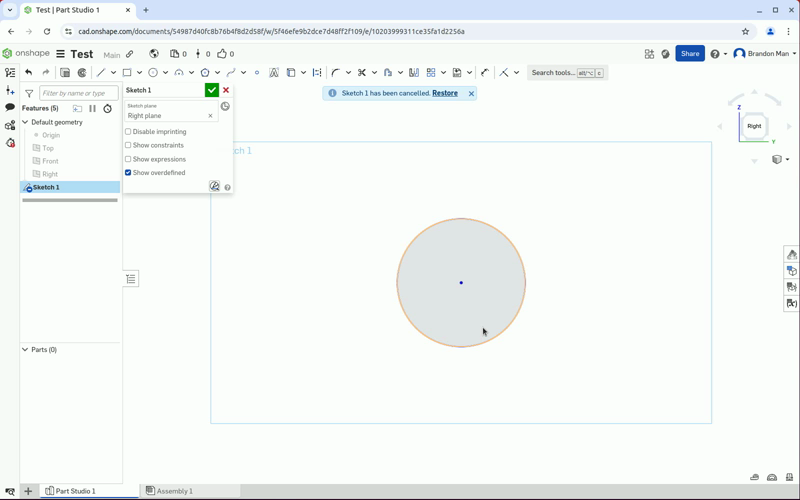
click(483, 327)
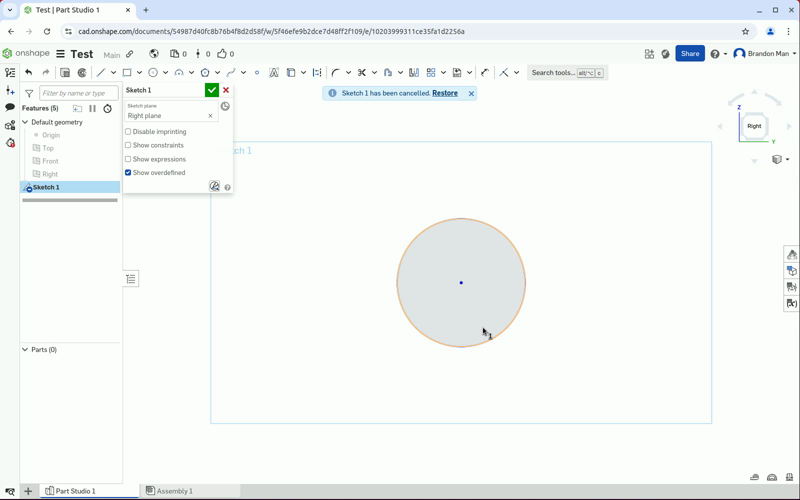
mouse_move(73, 352)
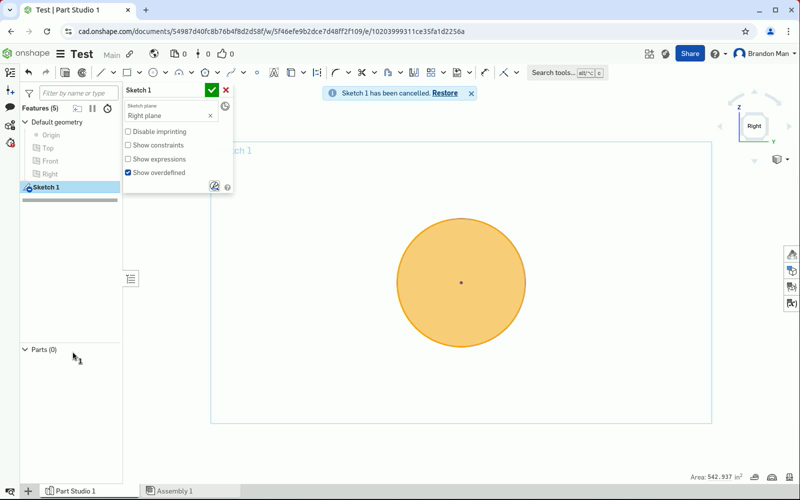
key(shift+y)
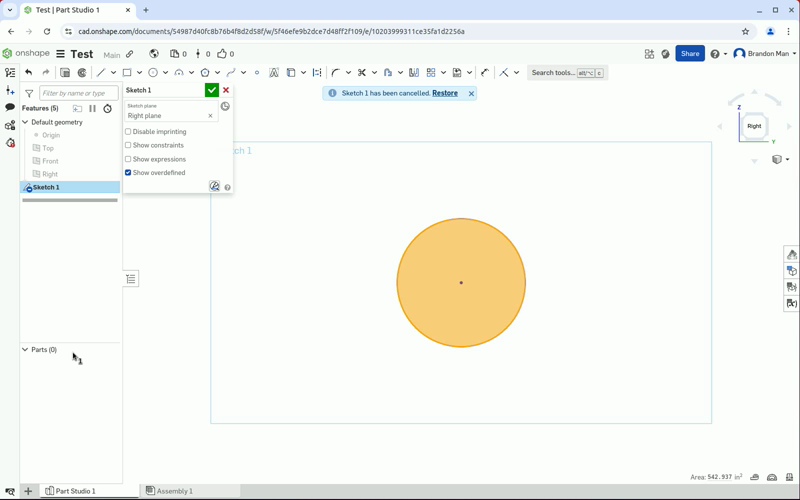
key(shift+e)
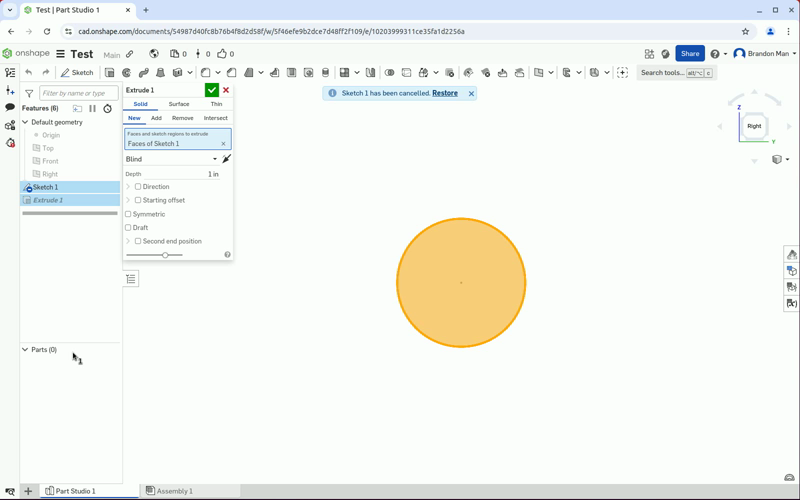
mouse_move(143, 106)
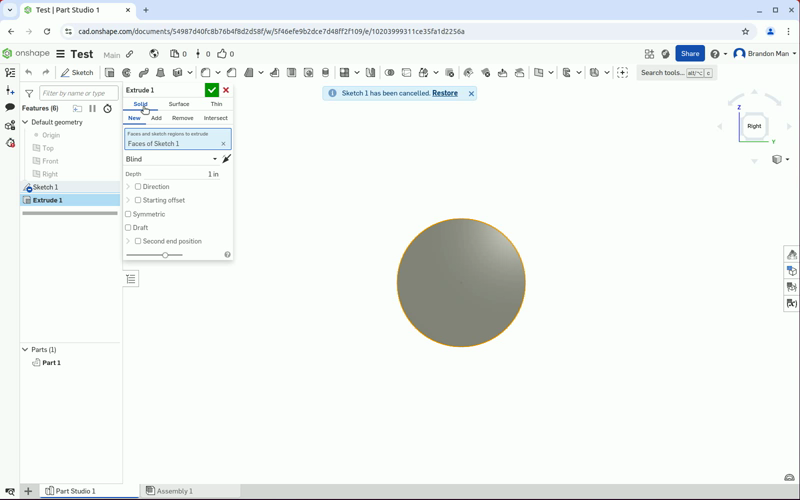
click(143, 106)
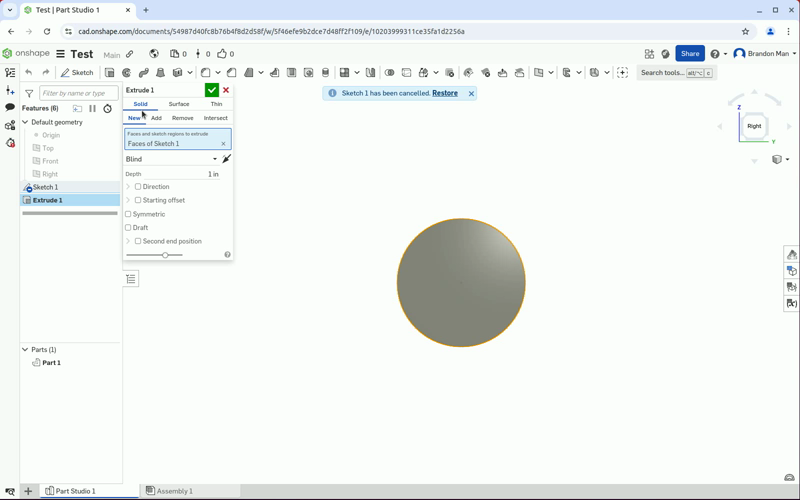
mouse_move(137, 120)
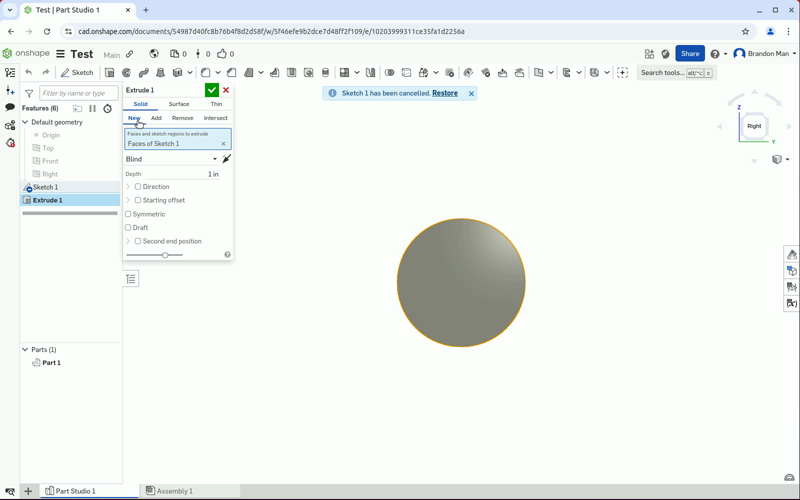
click(137, 120)
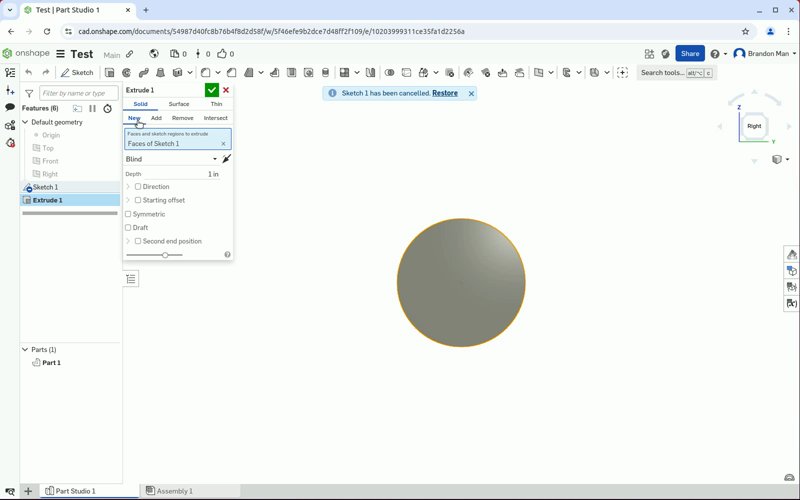
key(tab, 4)
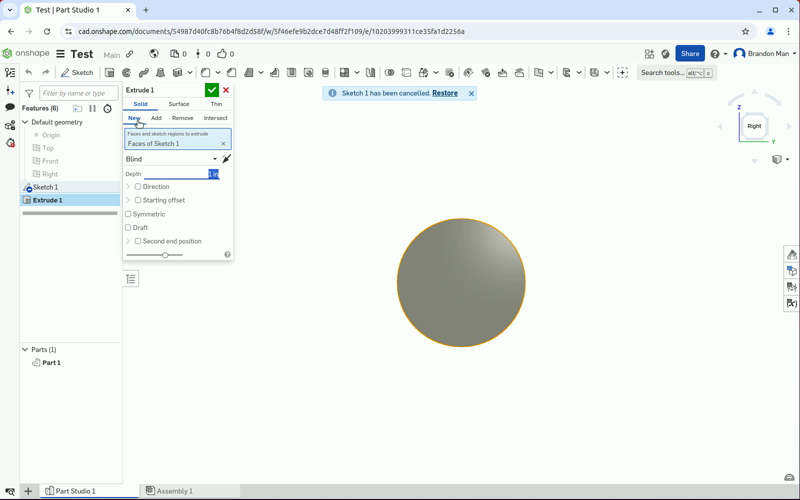
text(2.407)
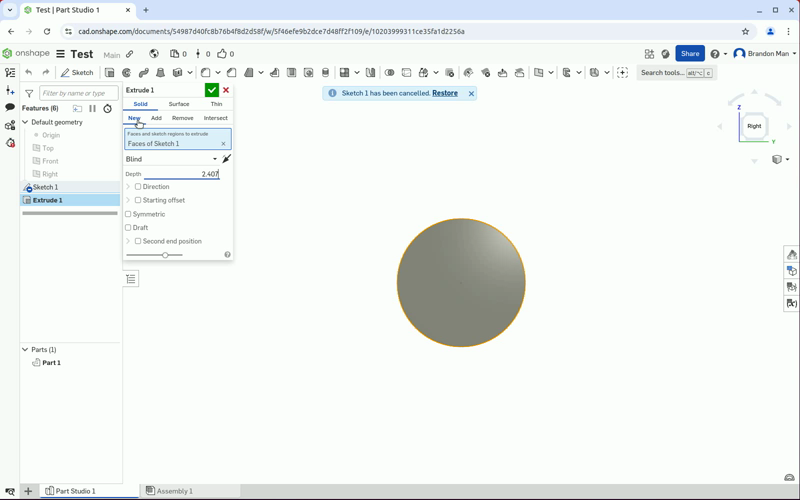
key(enter)
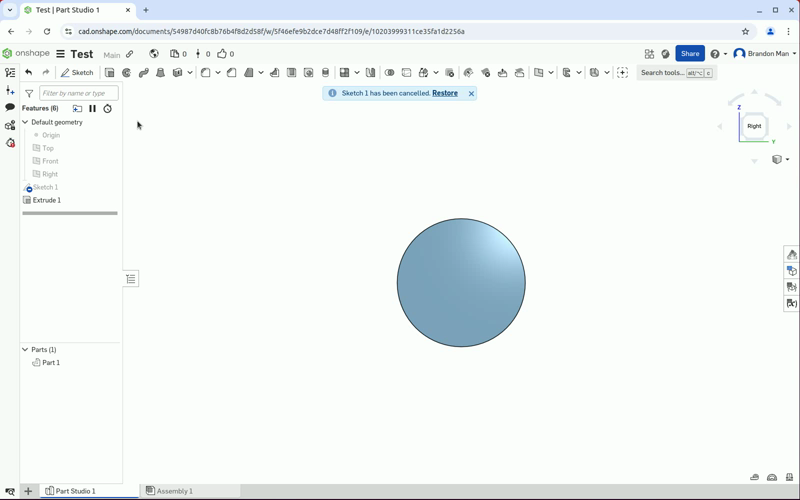
key(shift+h)
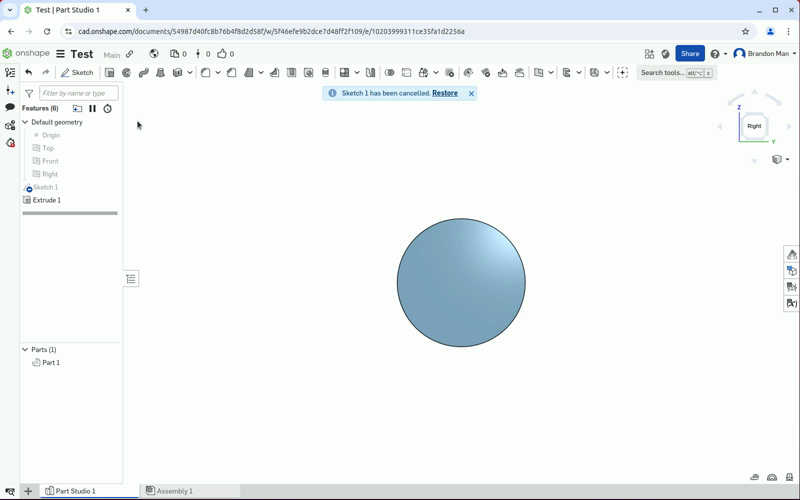
key(shift+h)
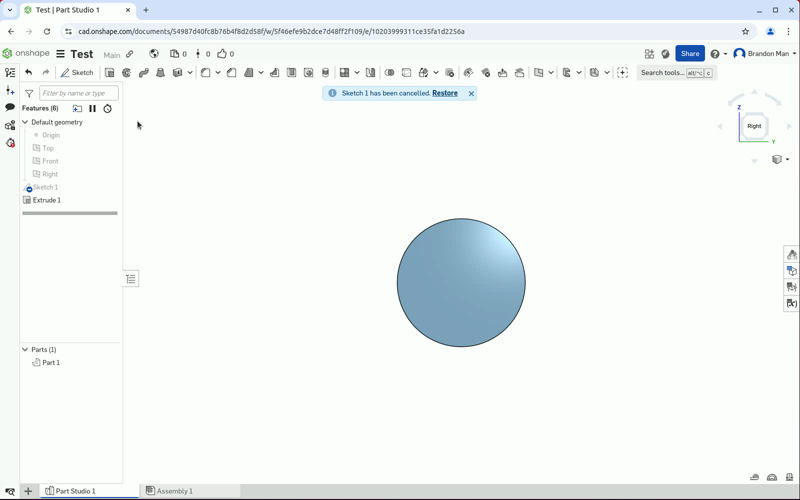
mouse_move(73, 189)
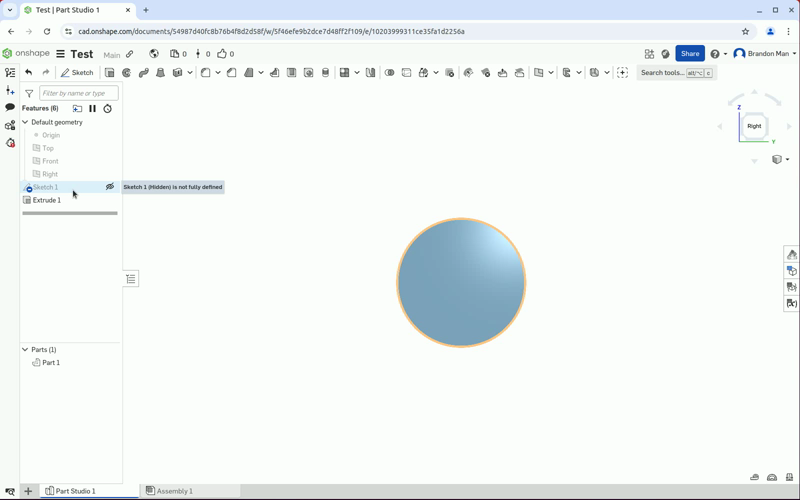
click(73, 189)
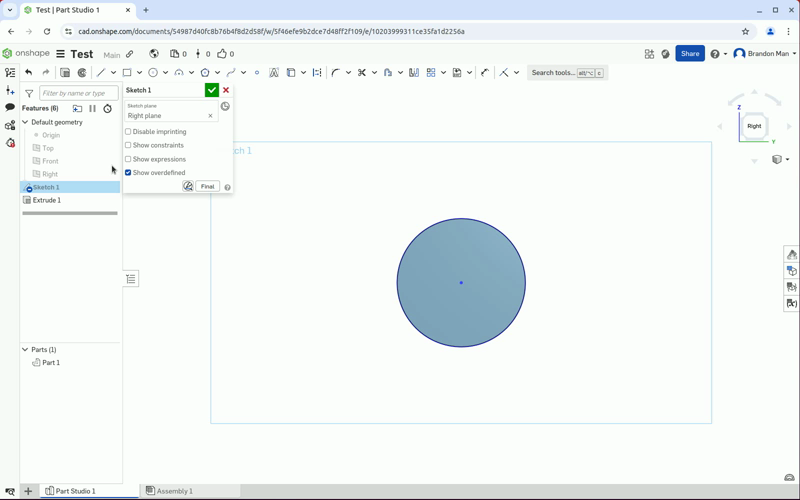
mouse_move(229, 92)
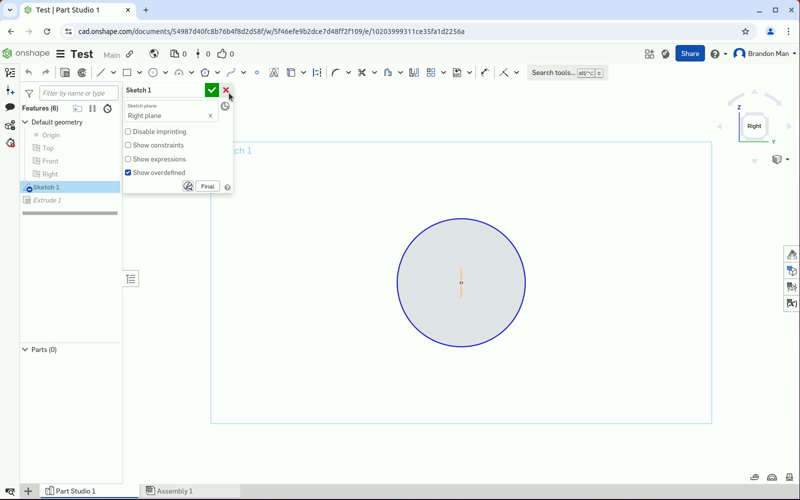
click(229, 92)
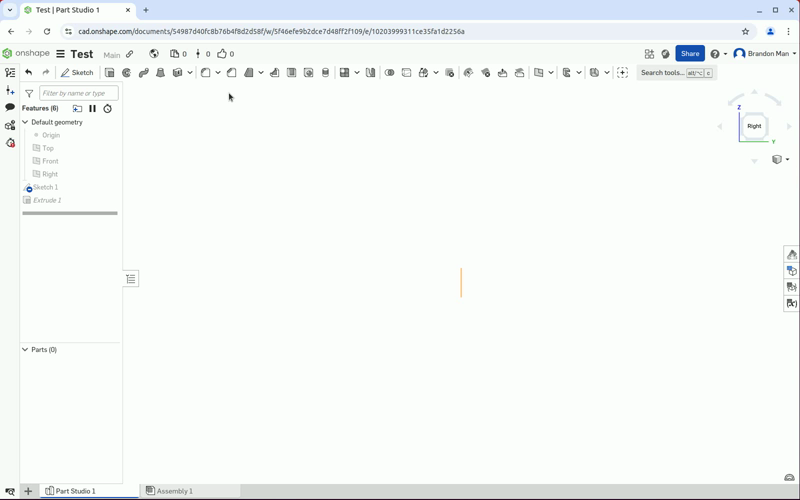
mouse_move(541, 75)
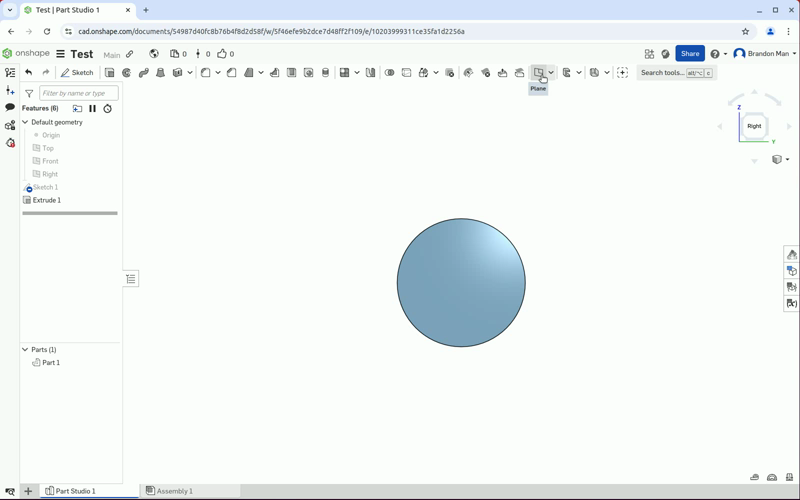
click(541, 75)
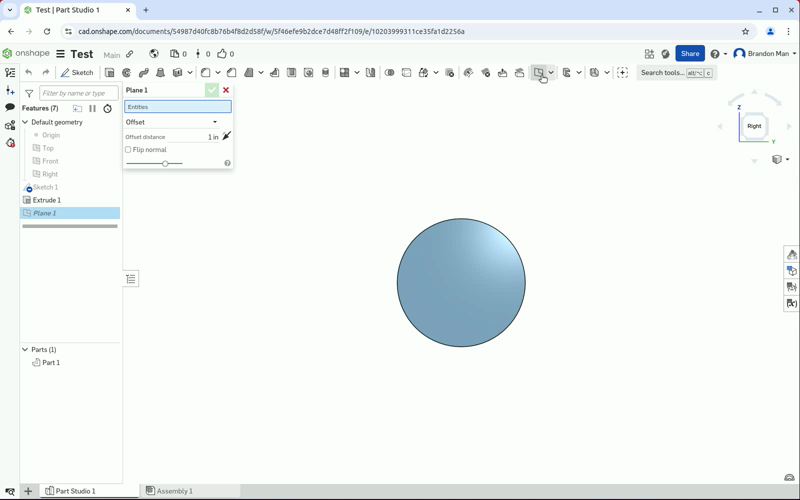
mouse_move(73, 176)
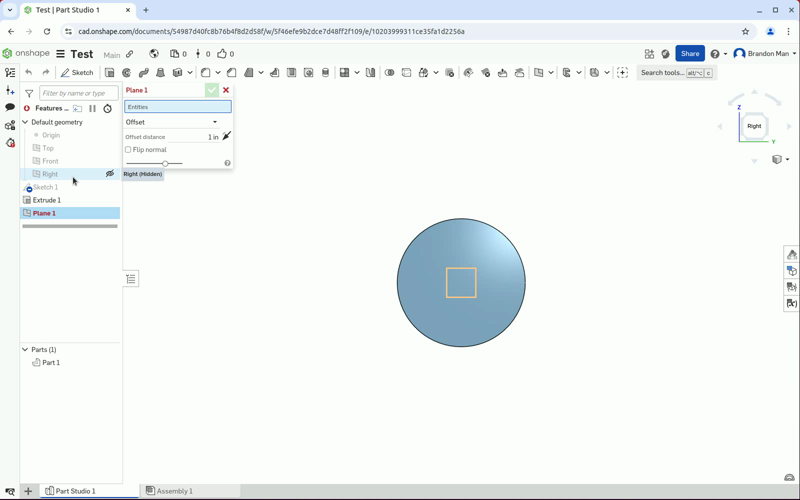
click(73, 176)
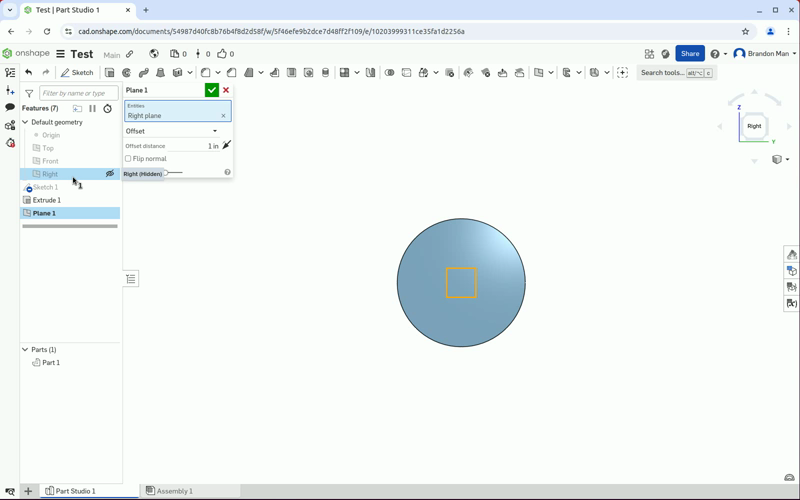
key(tab, 2)
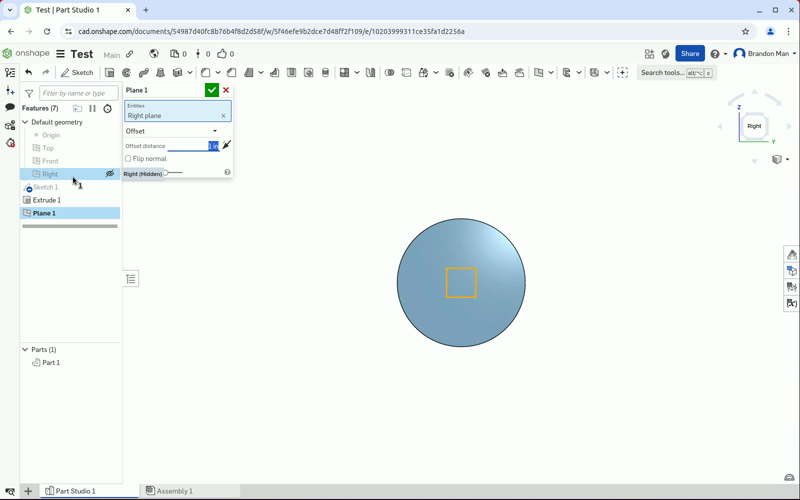
text(2.403)
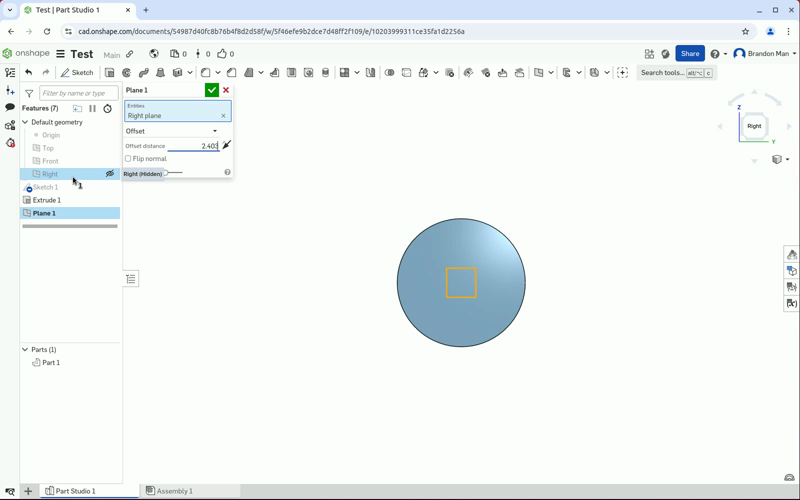
key(enter, 2)
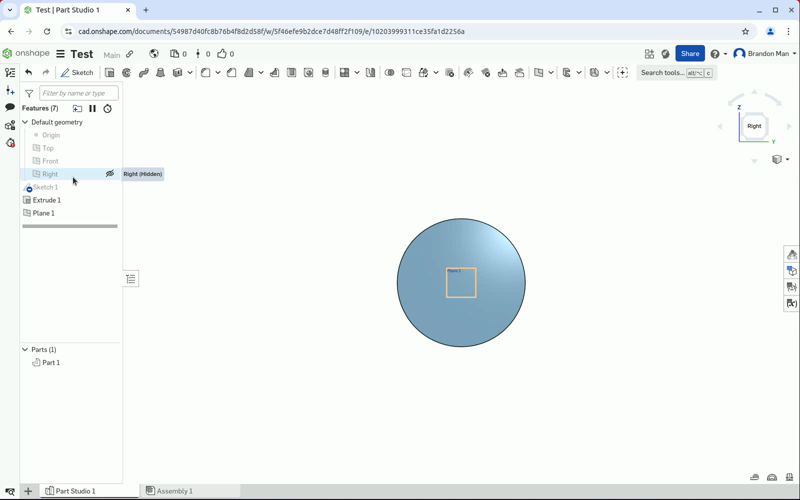
key(shift+s)
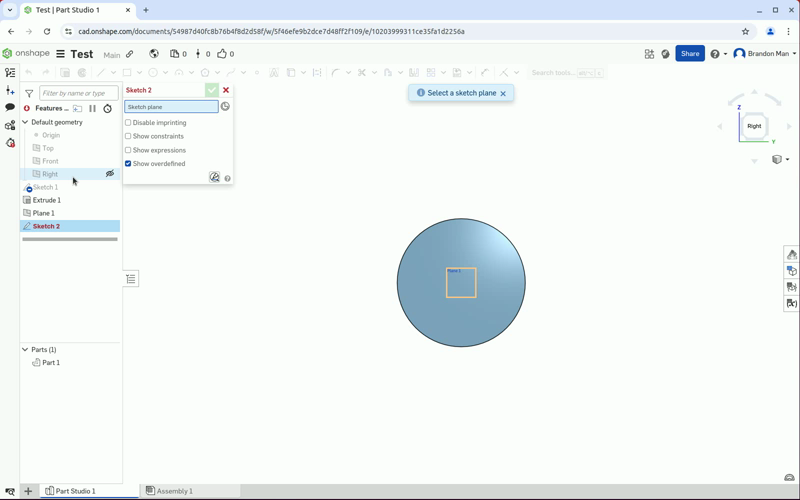
mouse_move(73, 215)
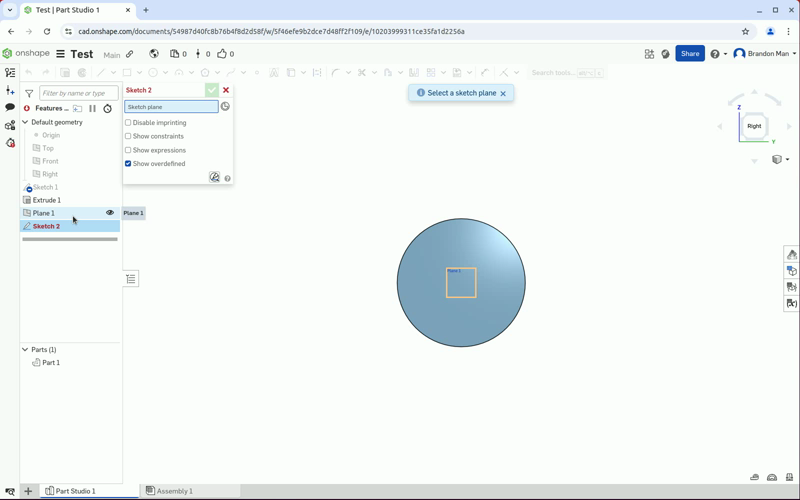
click(73, 215)
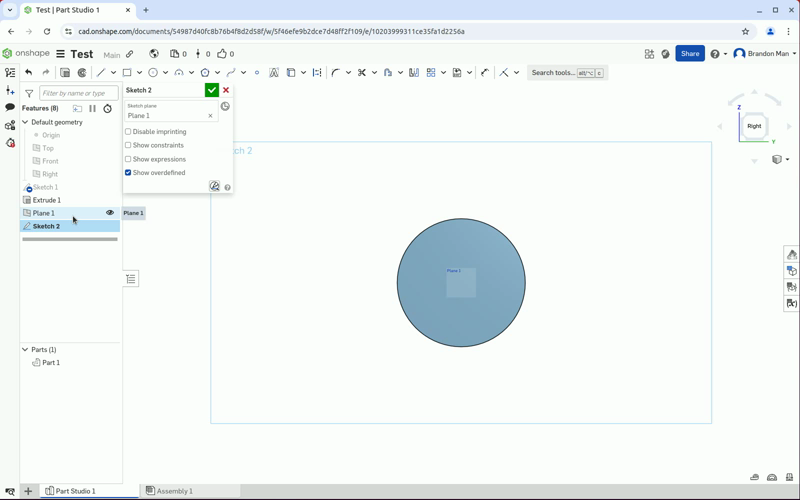
mouse_move(73, 352)
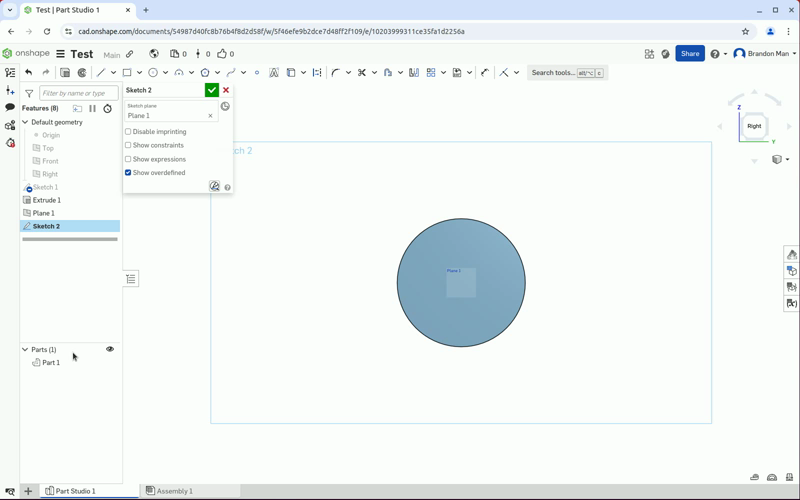
key(y)
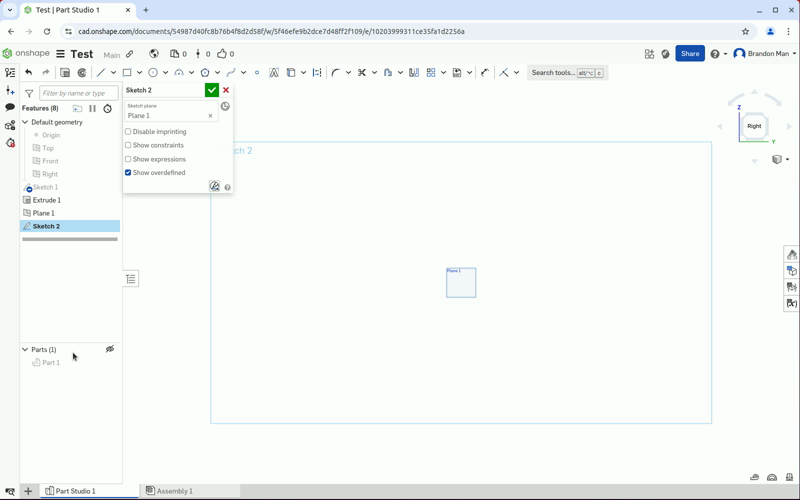
key(c)
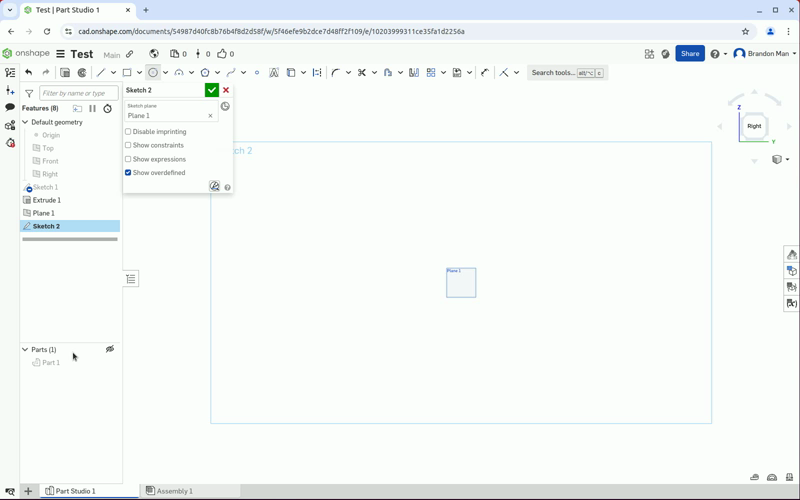
key_down(shift)
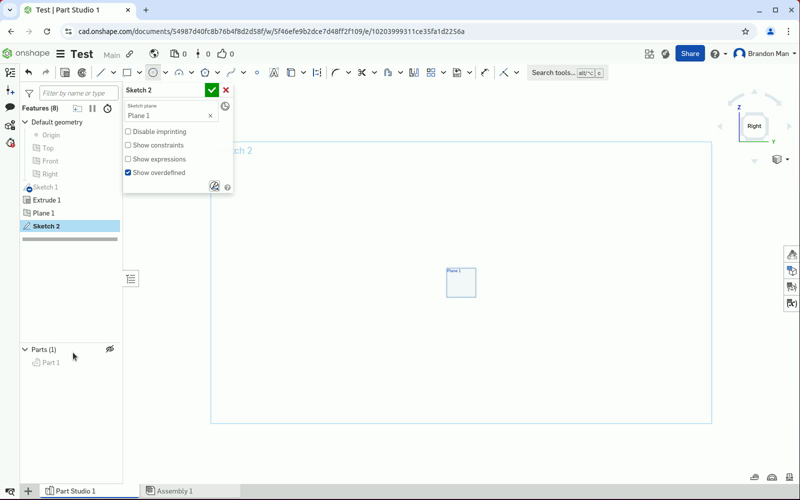
mouse_move(461, 282)
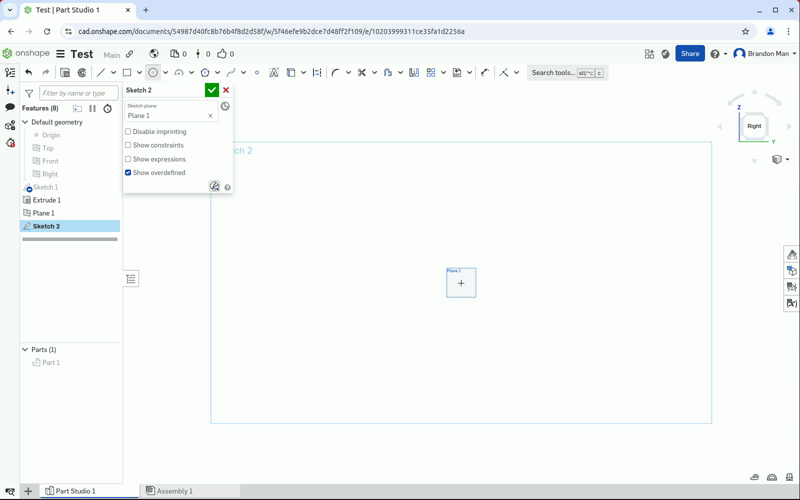
click(461, 282)
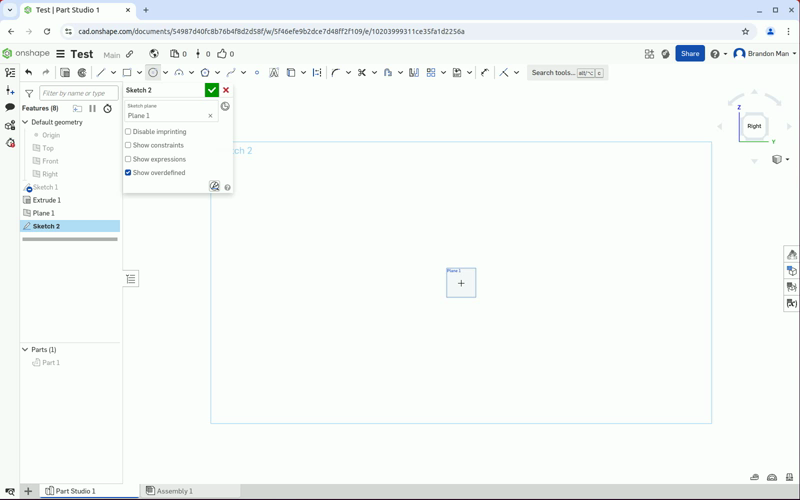
key_up(shift)
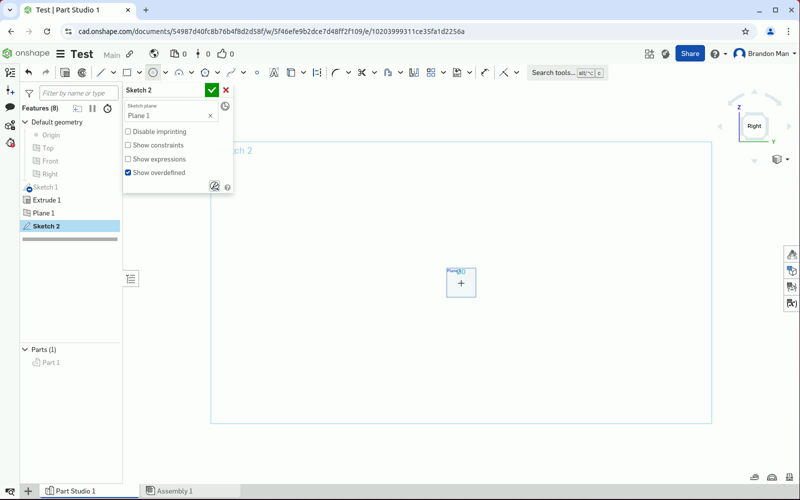
mouse_move(503, 282)
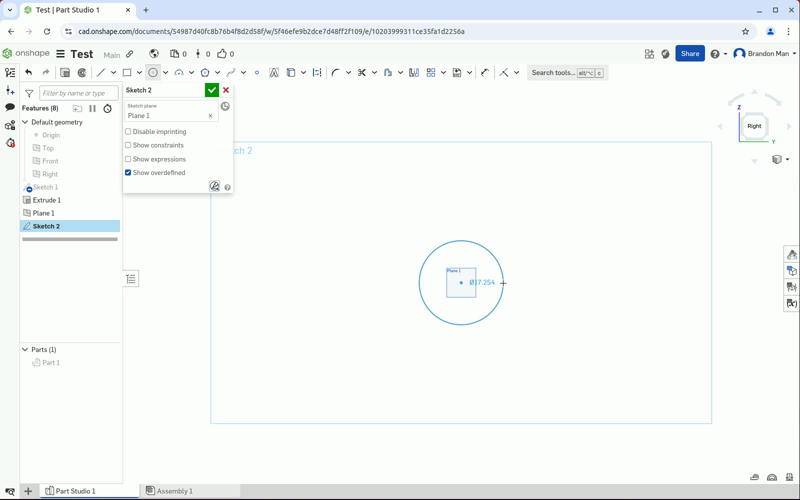
click(503, 282)
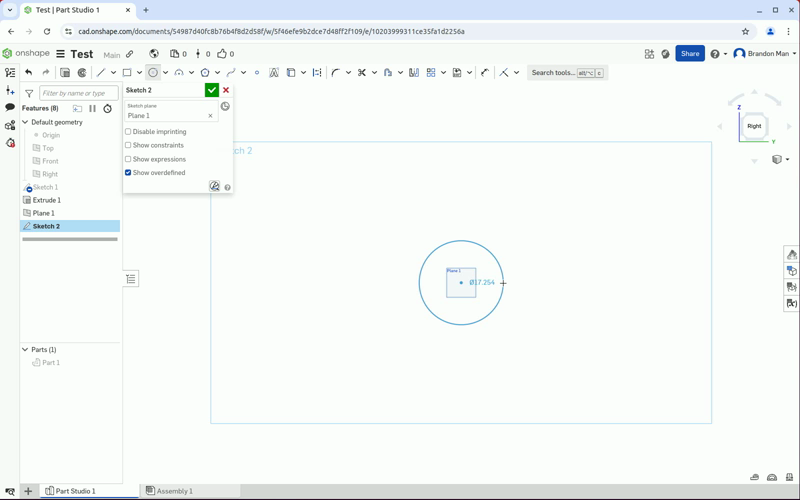
key(esc)
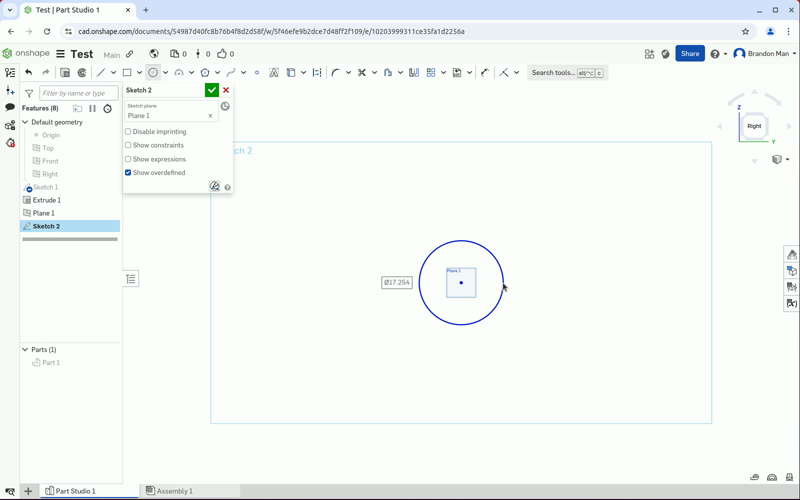
mouse_move(471, 295)
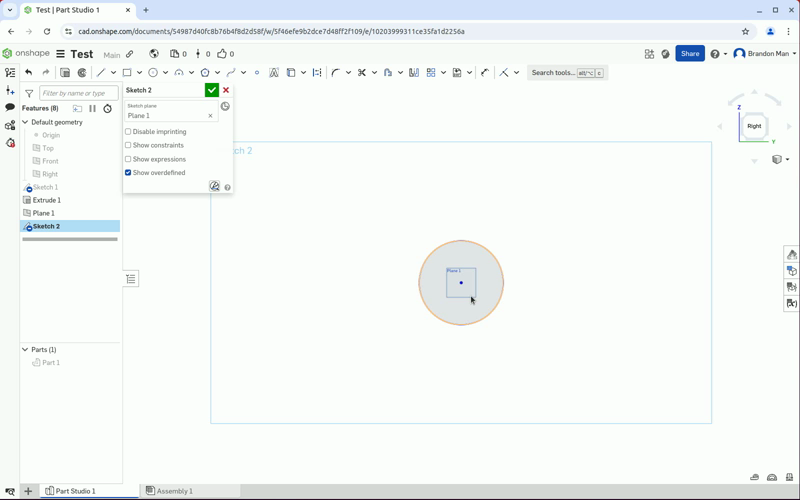
click(471, 295)
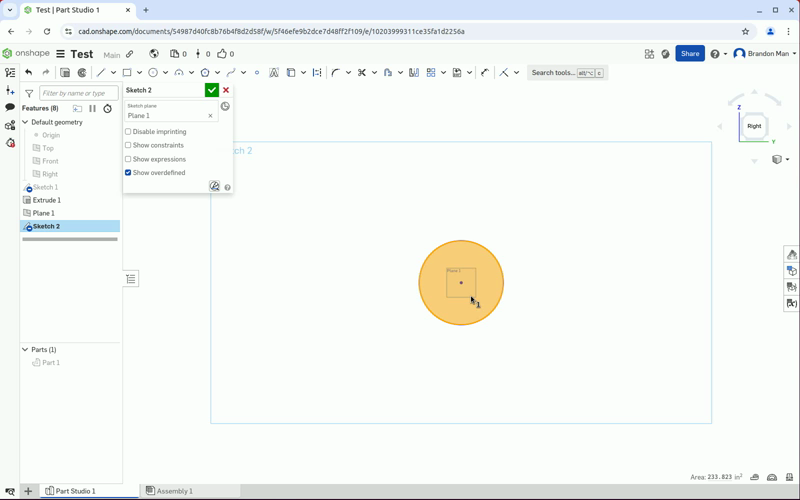
mouse_move(73, 352)
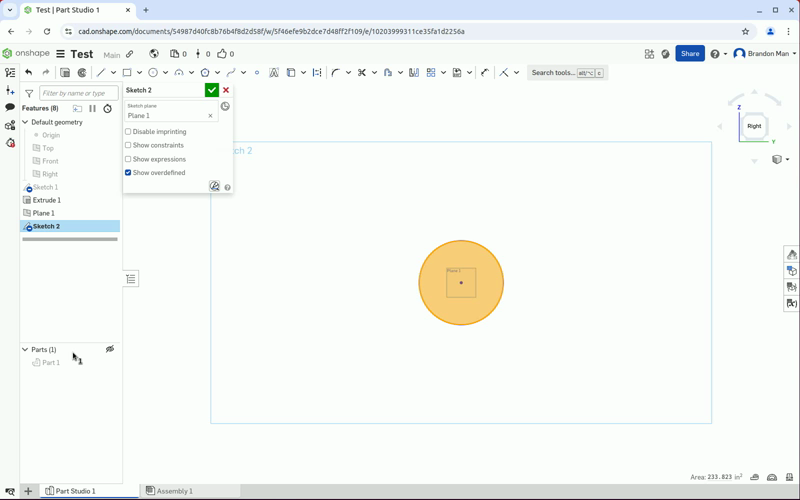
key(shift+y)
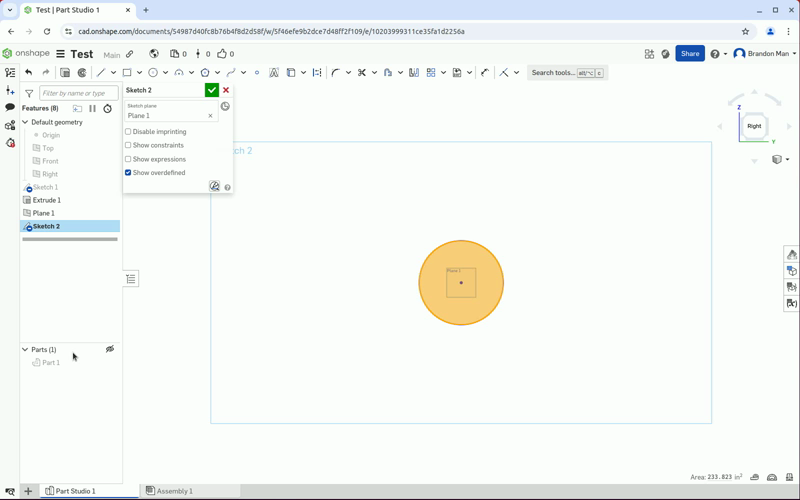
key(shift+e)
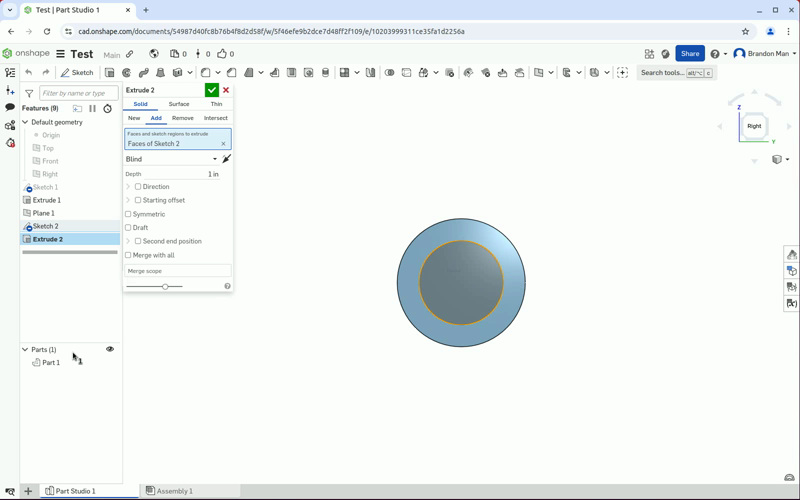
mouse_move(143, 106)
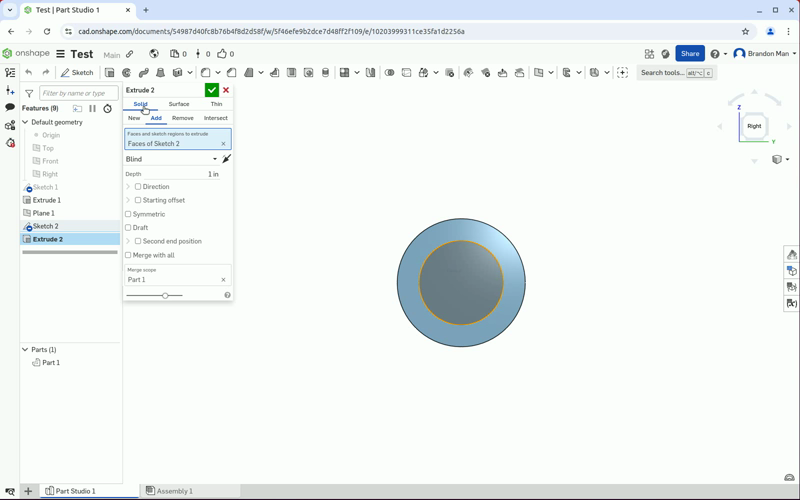
click(143, 106)
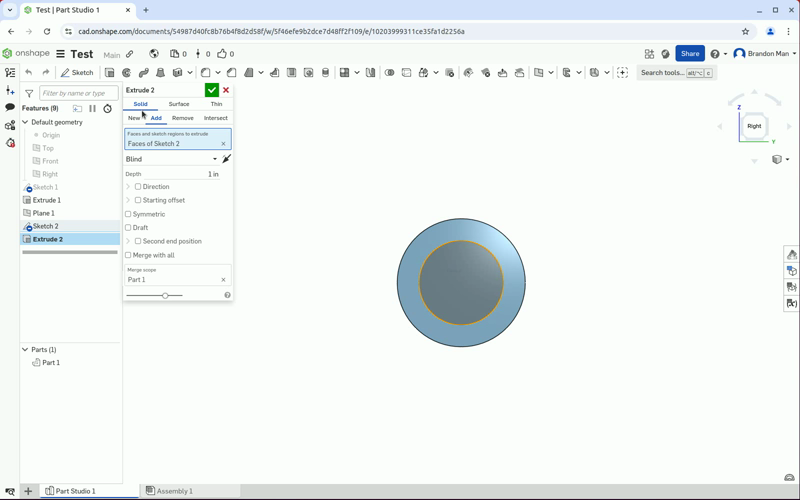
mouse_move(137, 120)
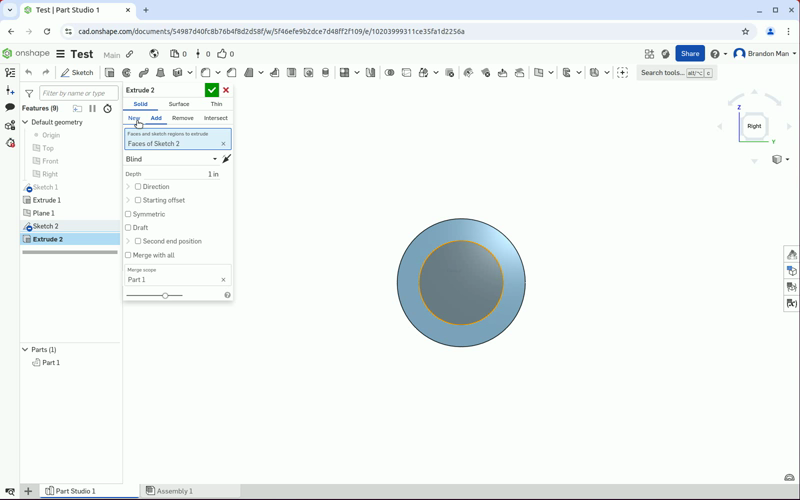
click(137, 120)
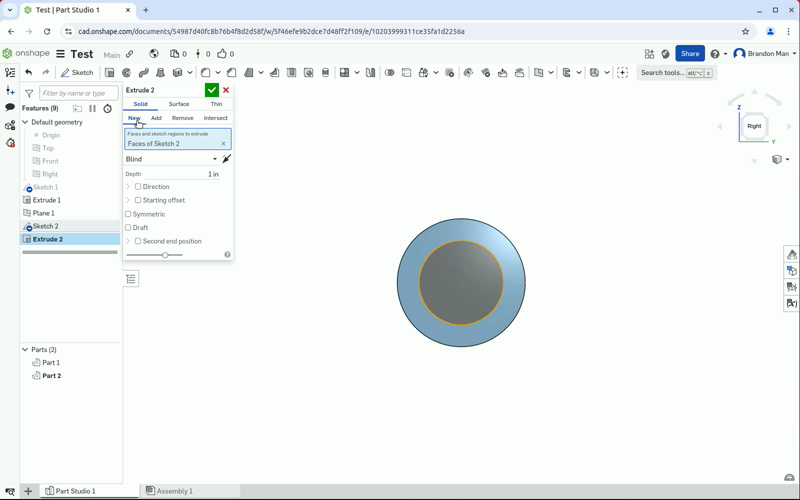
key(tab, 4)
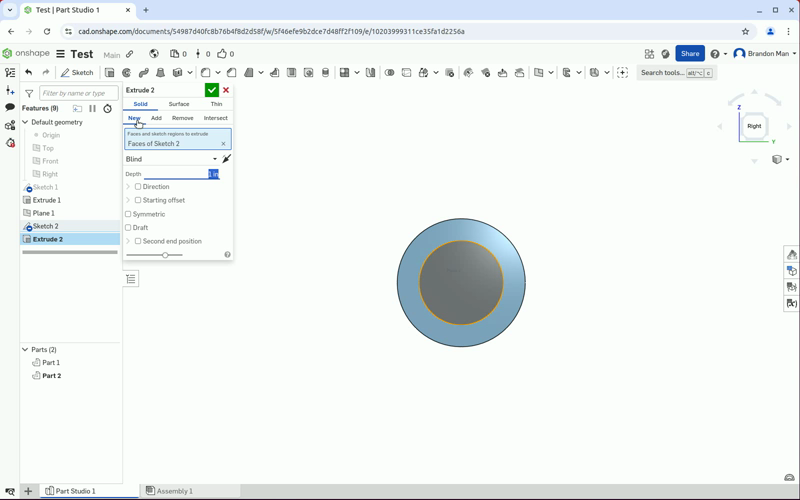
text(9.628)
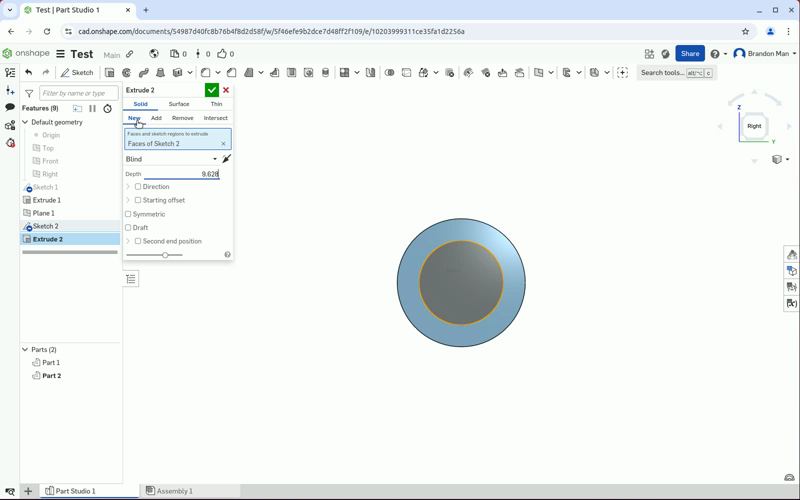
key(enter)
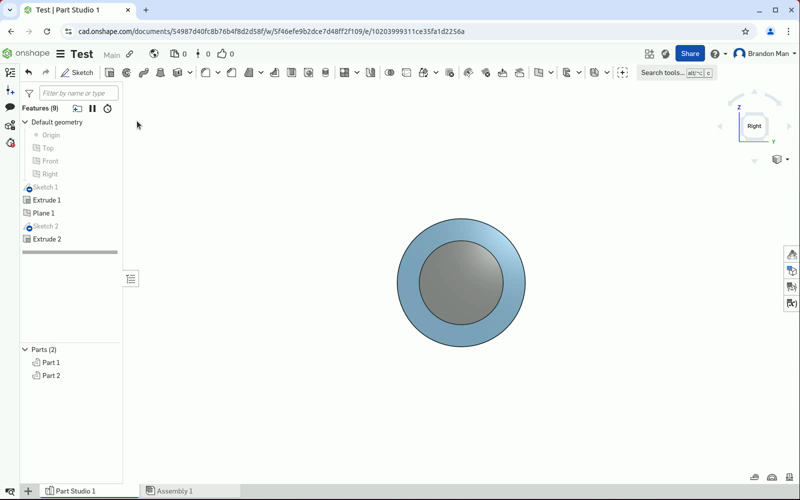
key(shift+h)
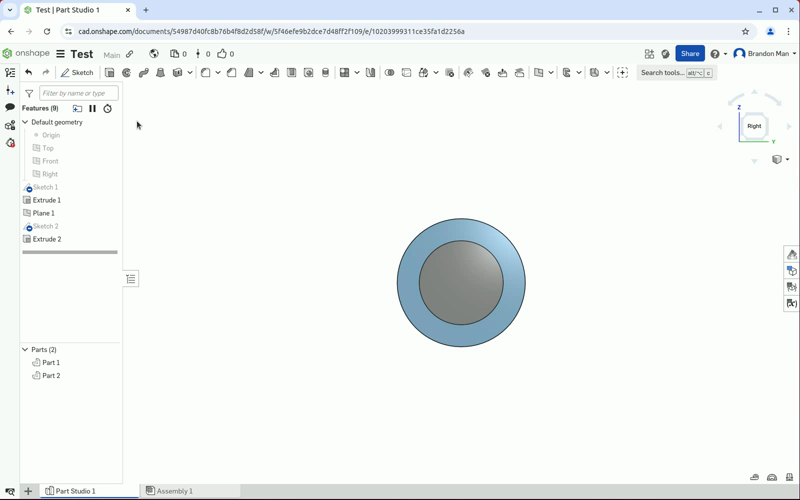
key(shift+h)
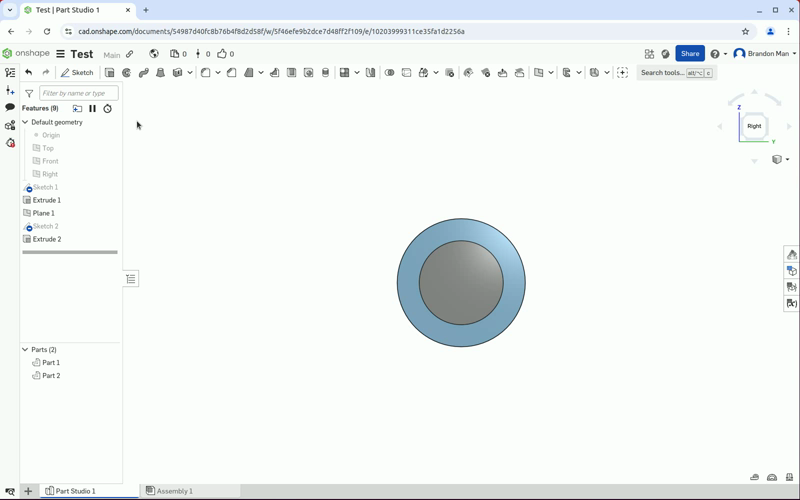
mouse_move(73, 189)
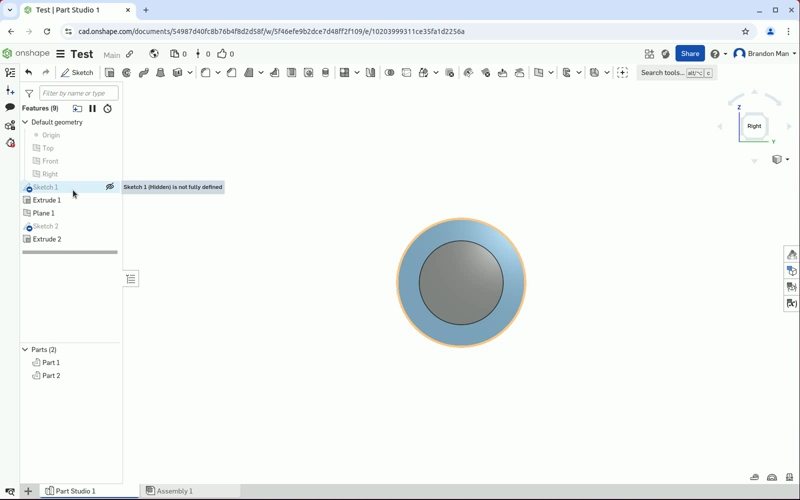
click(73, 189)
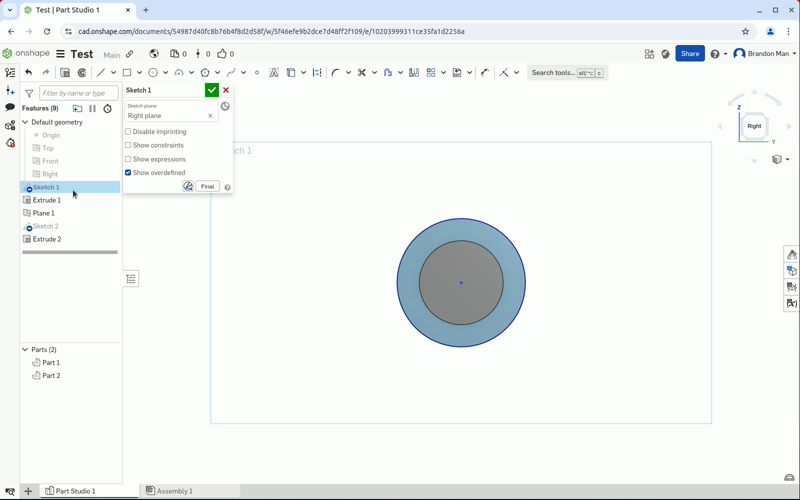
mouse_move(229, 92)
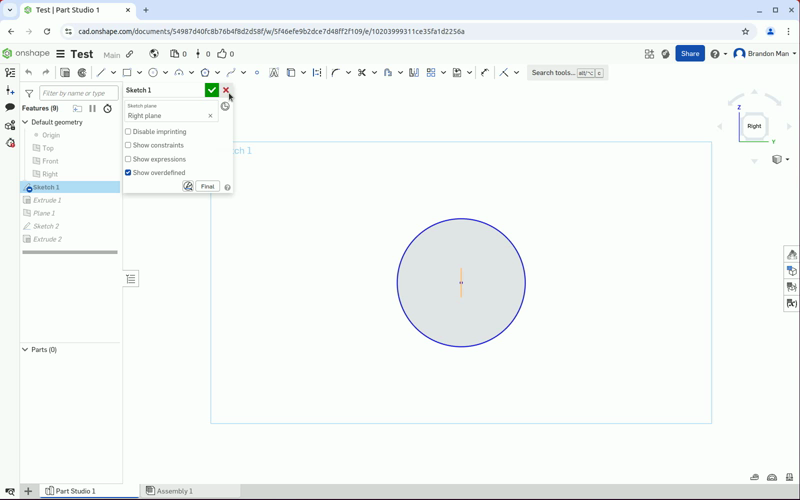
click(229, 92)
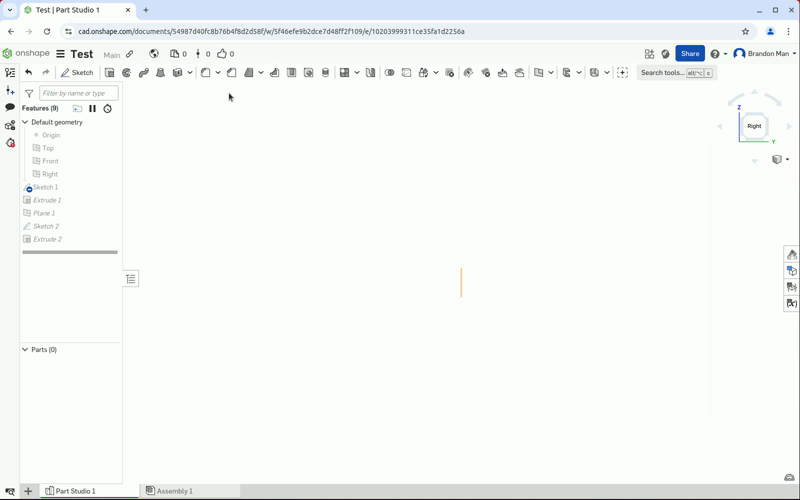
mouse_move(541, 75)
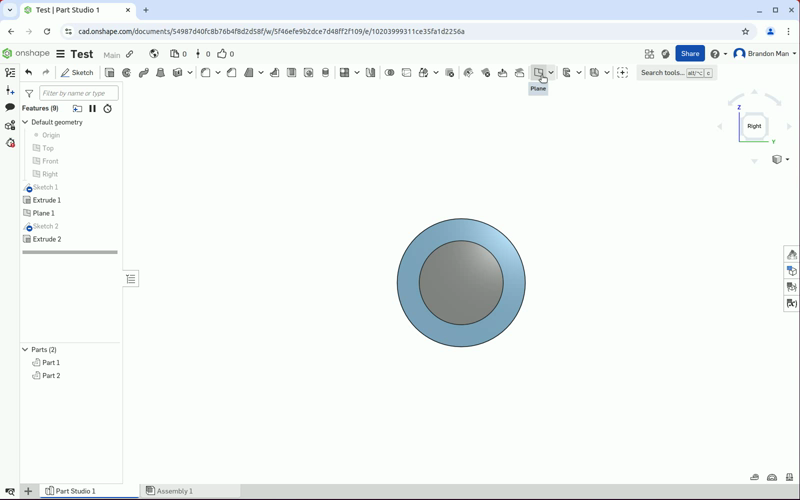
click(541, 75)
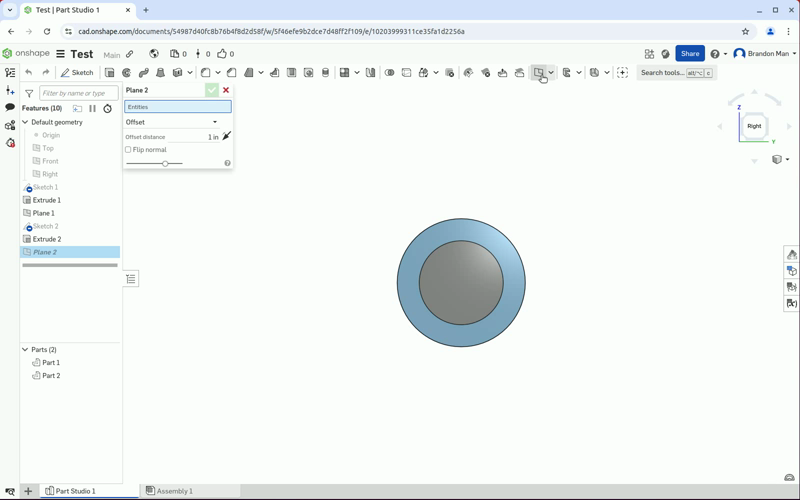
mouse_move(73, 176)
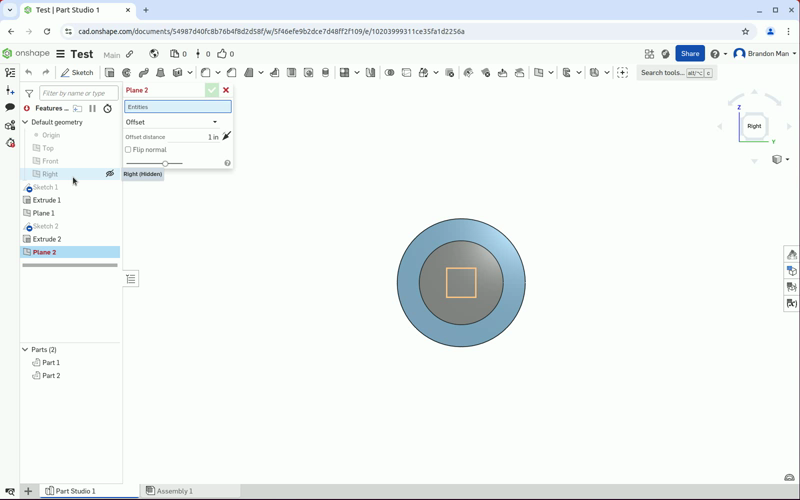
click(73, 176)
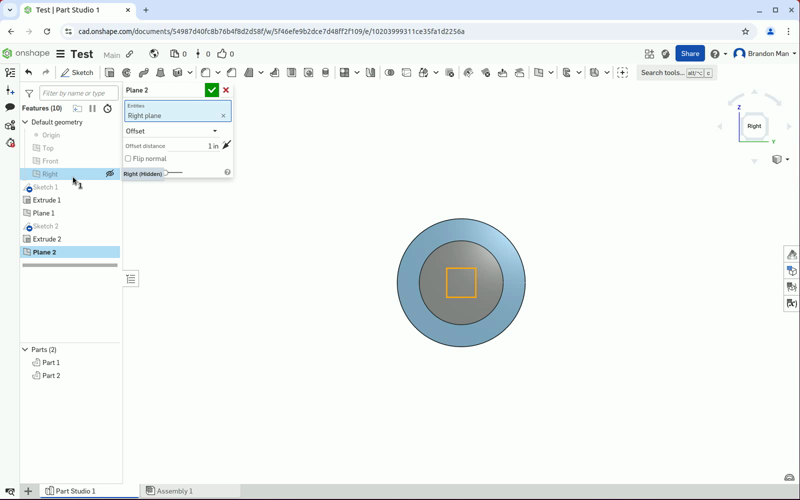
key(tab, 2)
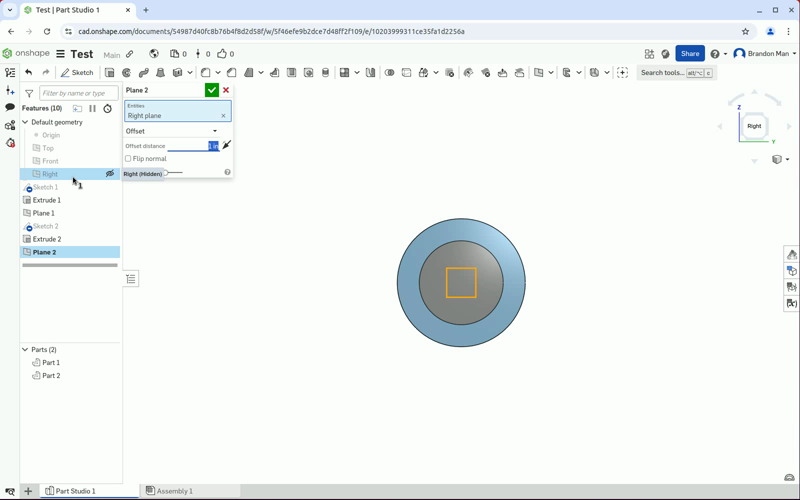
text(12.047)
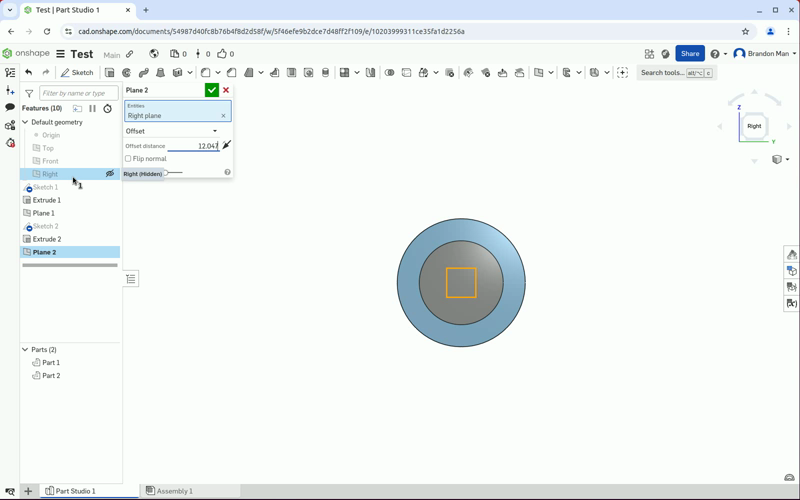
key(enter, 2)
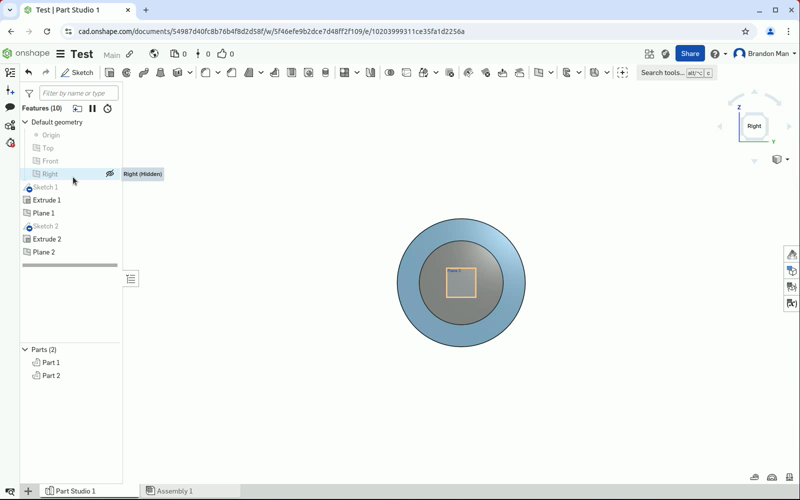
key(shift+s)
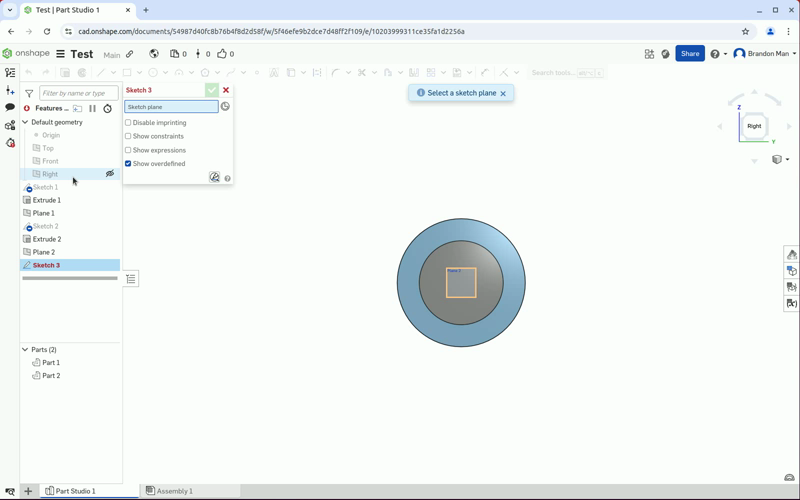
mouse_move(73, 254)
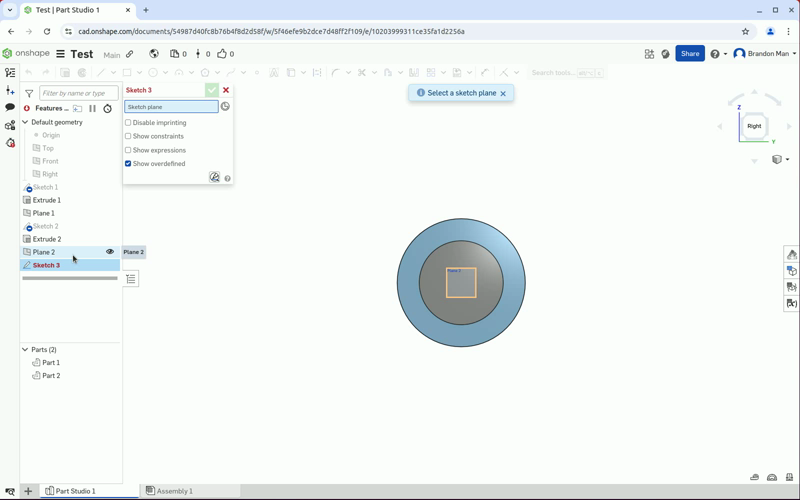
click(73, 254)
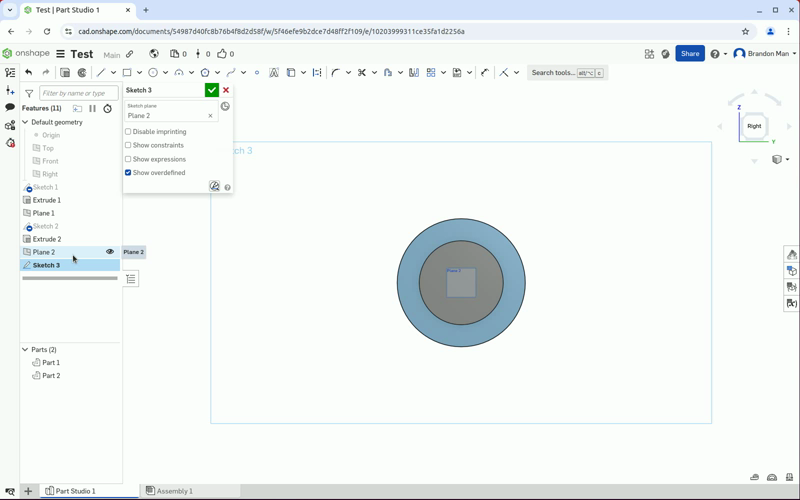
mouse_move(73, 352)
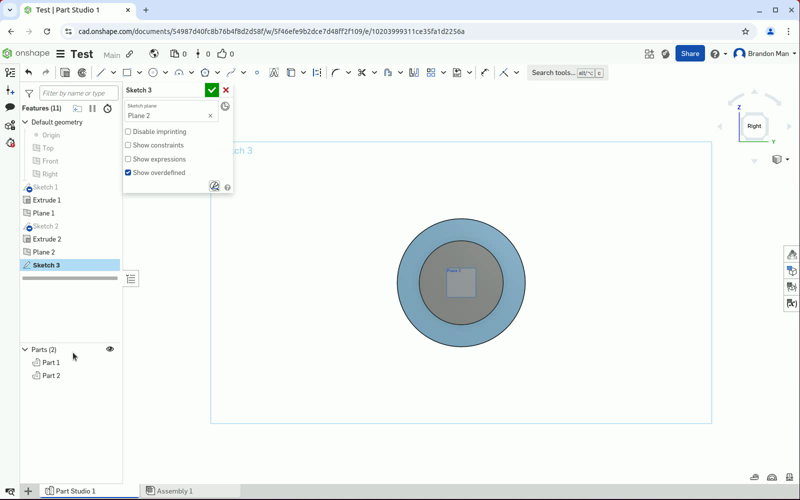
key(y)
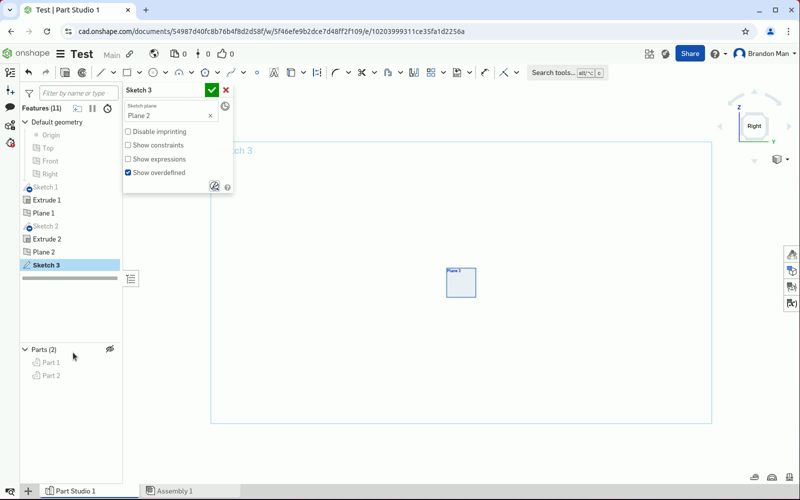
key(c)
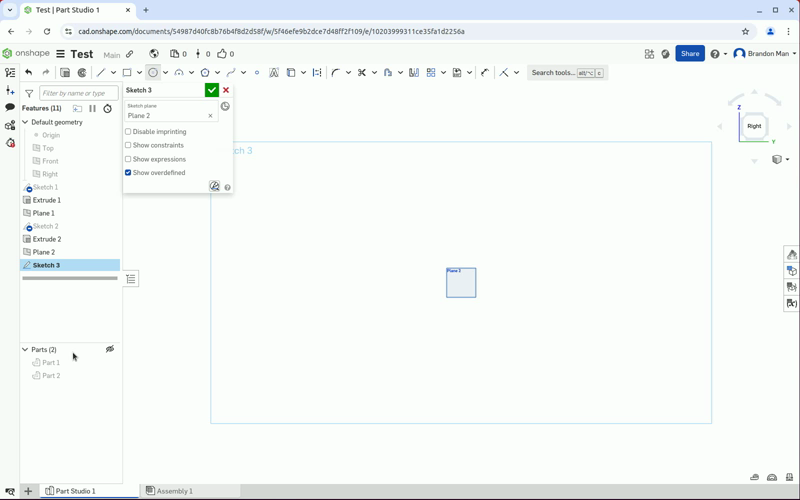
key_down(shift)
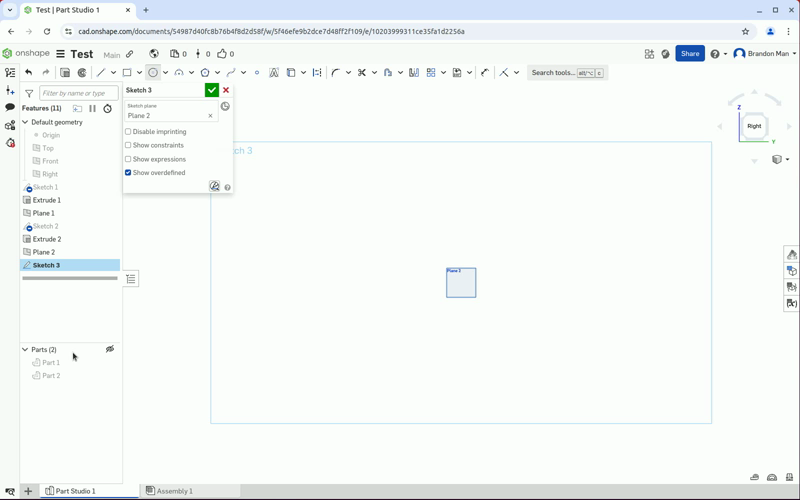
mouse_move(460, 282)
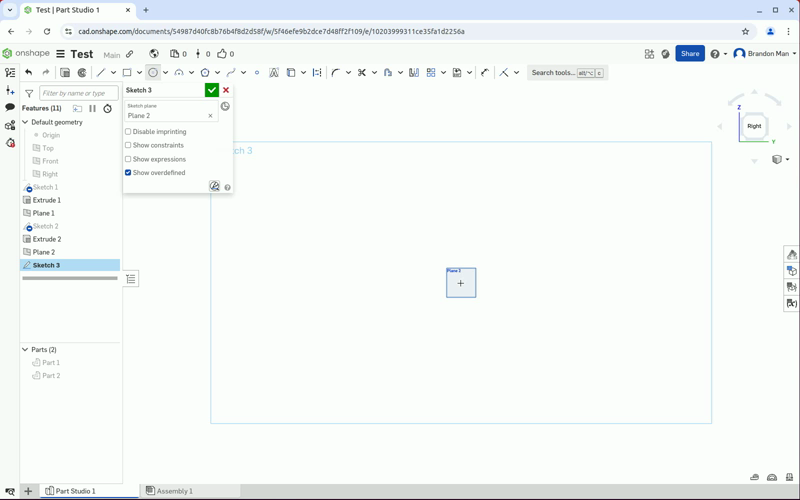
click(460, 282)
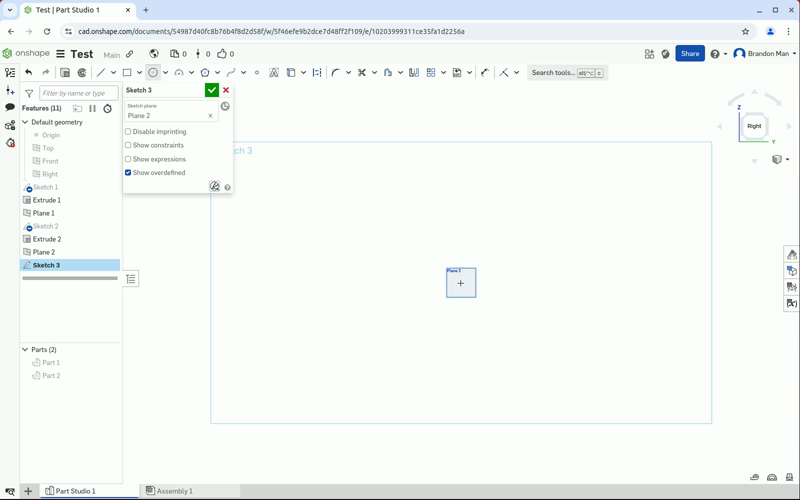
key_up(shift)
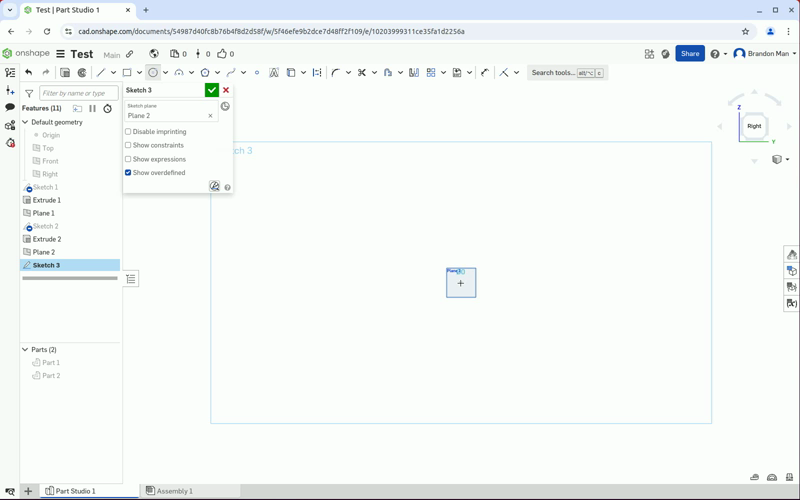
mouse_move(492, 282)
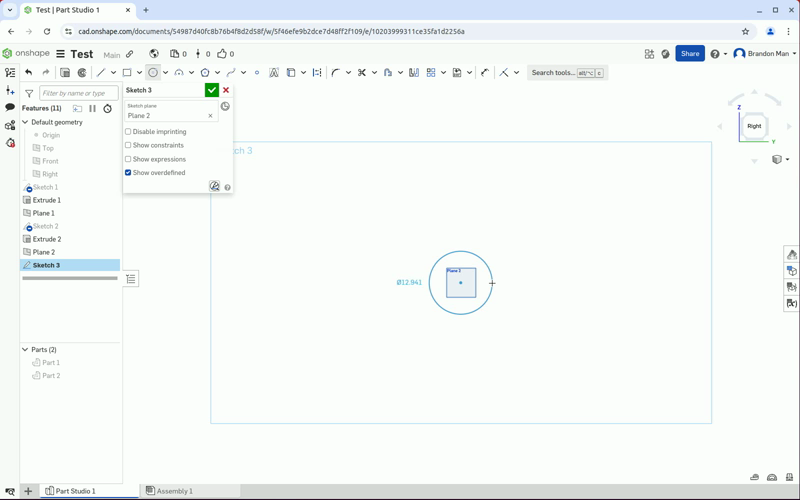
click(492, 282)
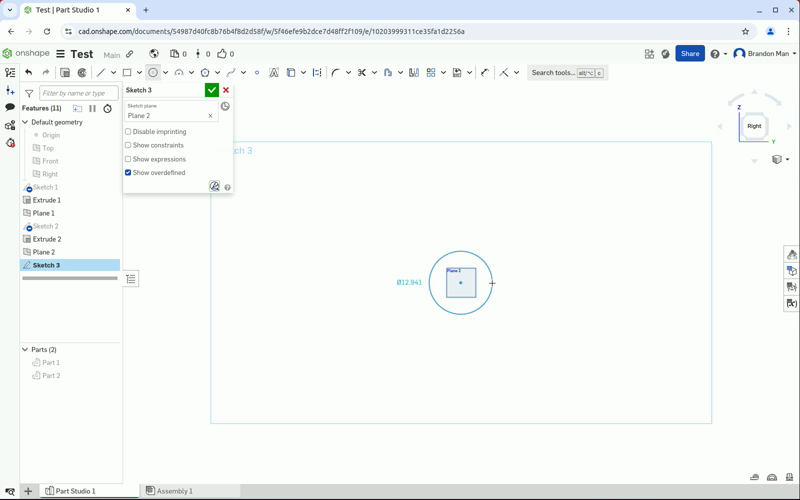
key(esc)
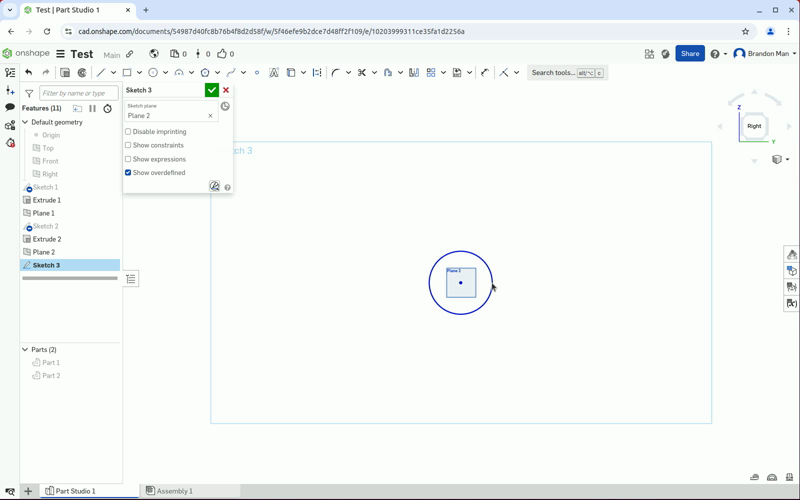
mouse_move(484, 270)
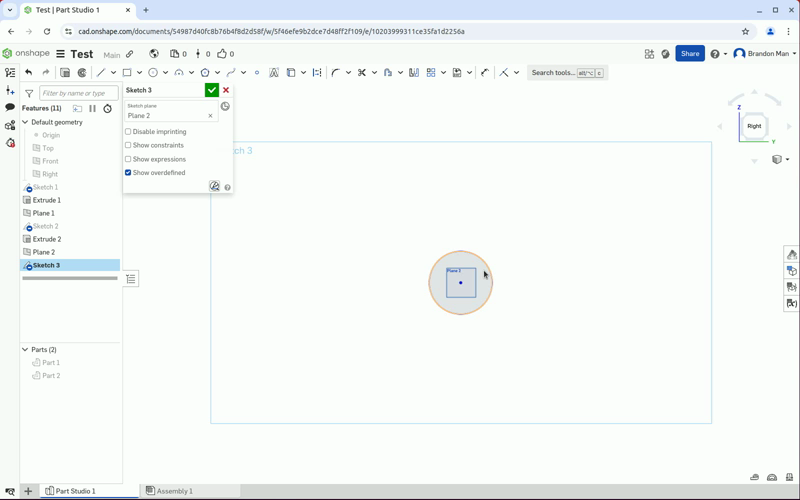
click(484, 270)
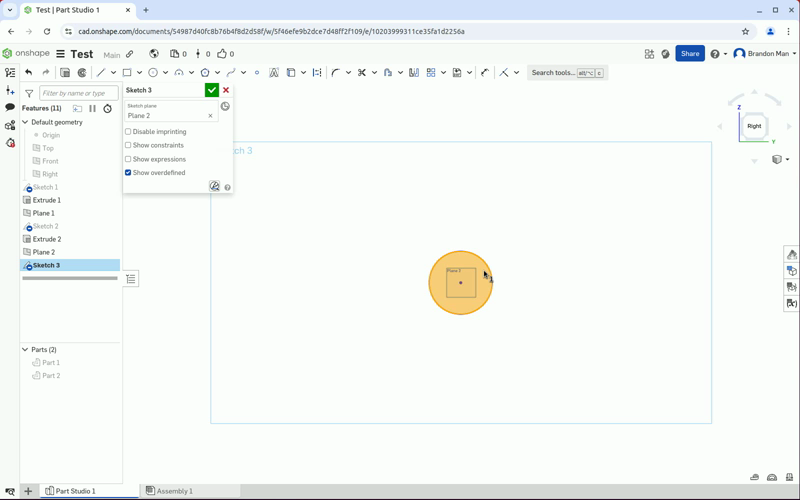
mouse_move(73, 352)
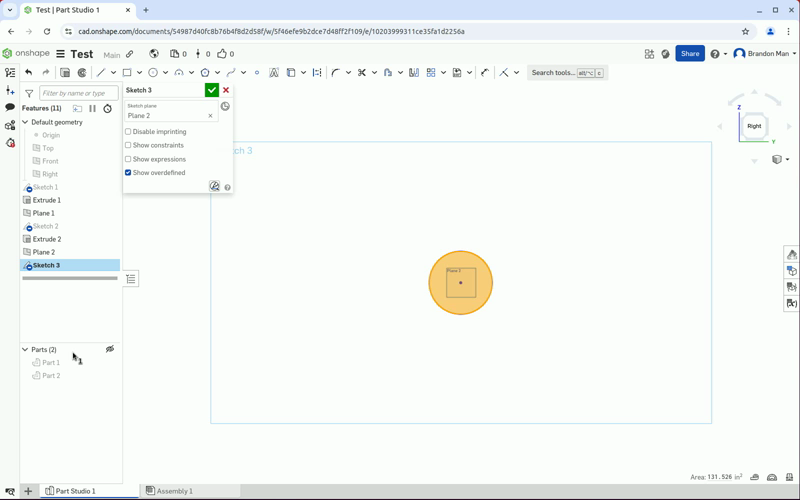
key(shift+y)
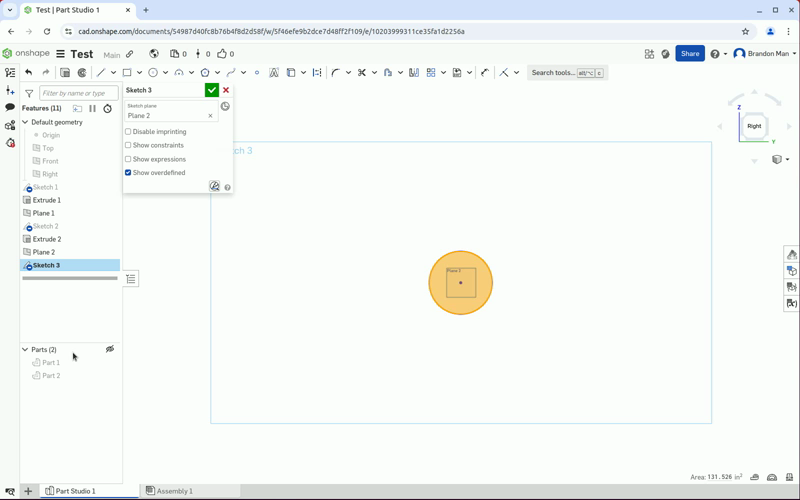
key(shift+e)
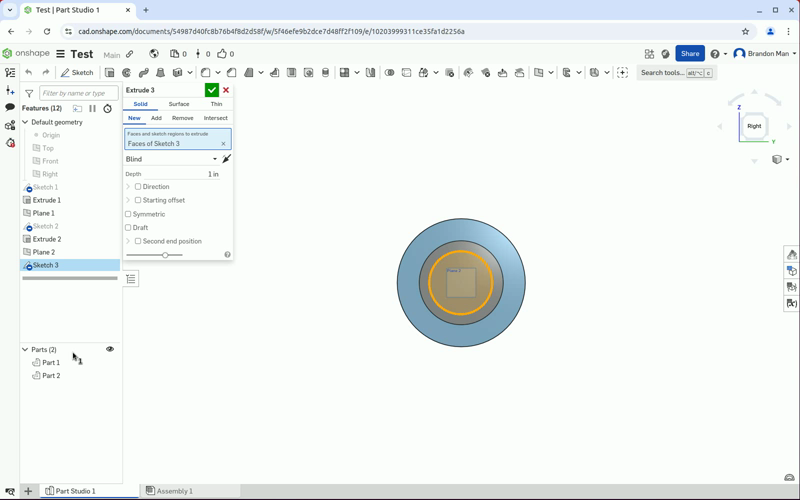
mouse_move(143, 106)
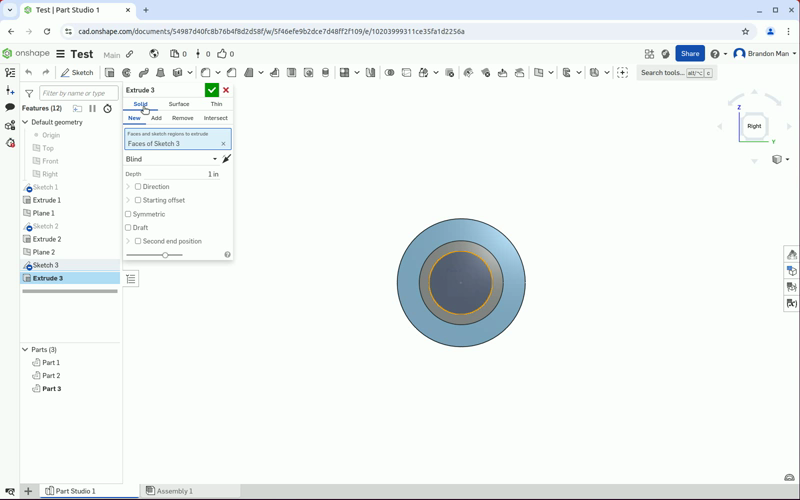
click(143, 106)
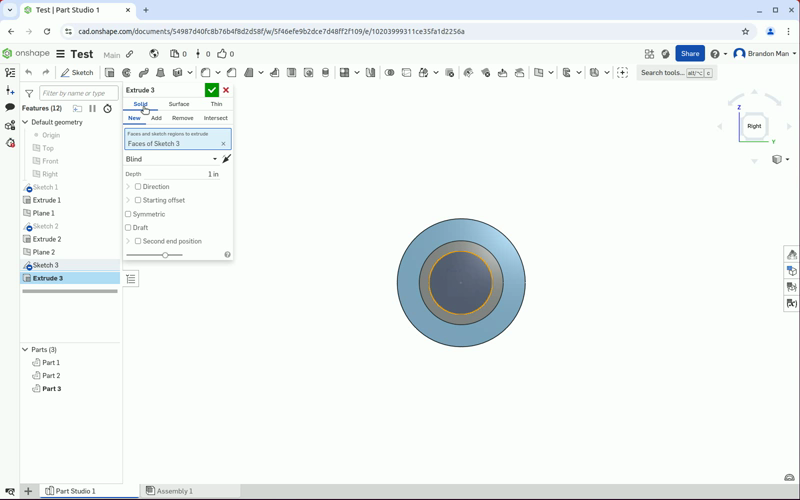
mouse_move(137, 120)
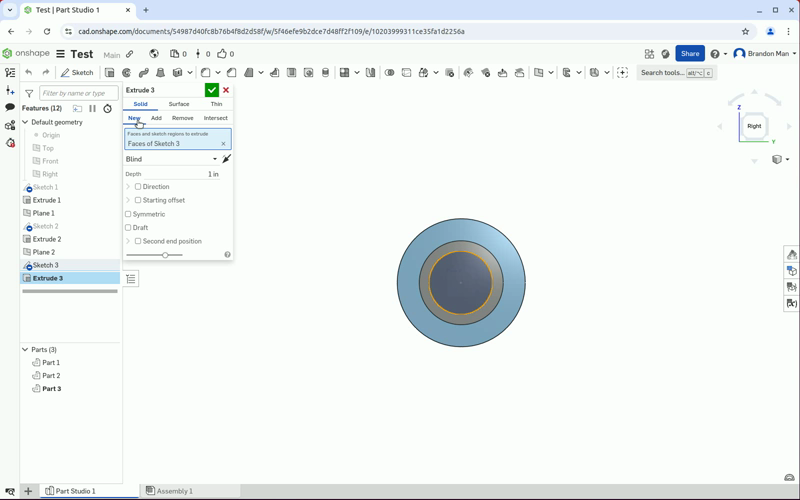
click(137, 120)
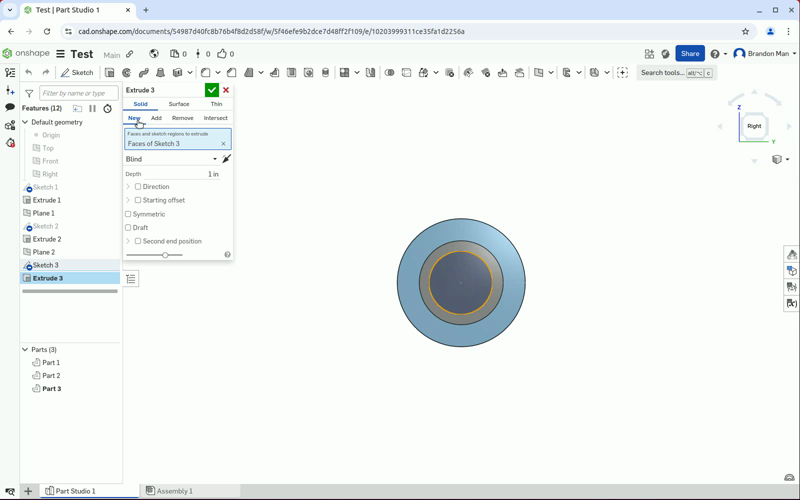
key(tab, 4)
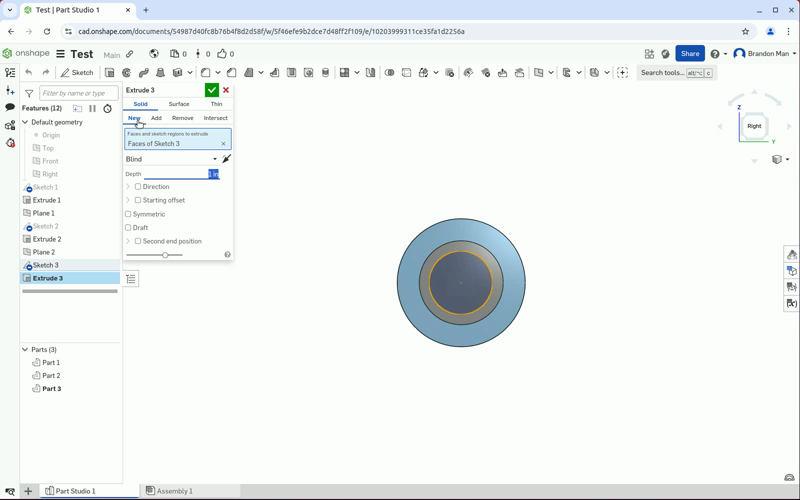
text(11.073)
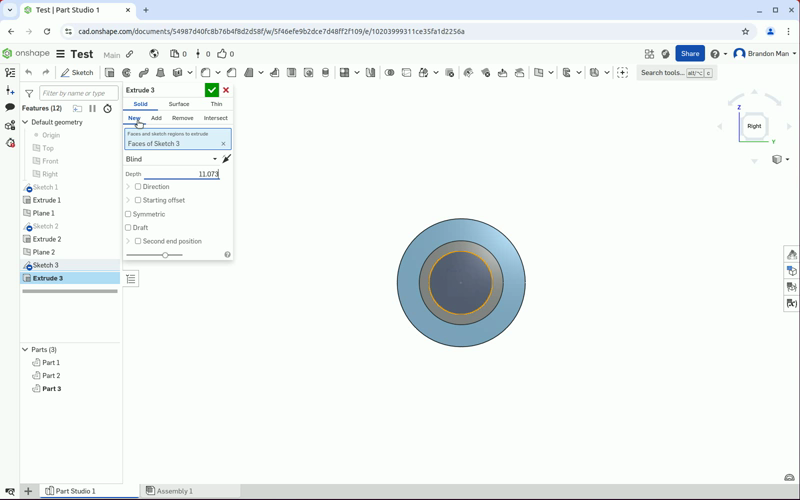
key(enter)
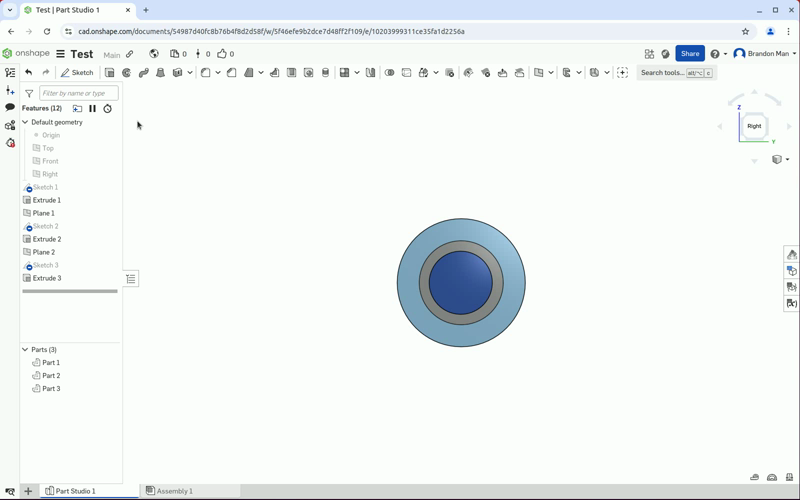
key(shift+h)
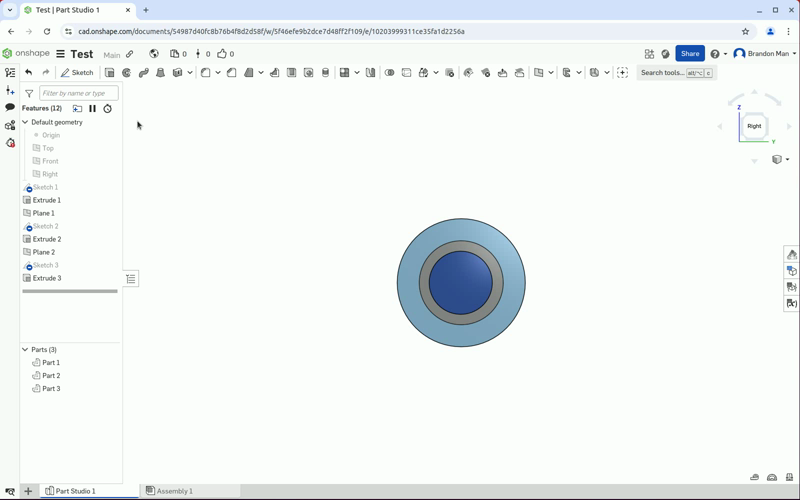
key(shift+h)
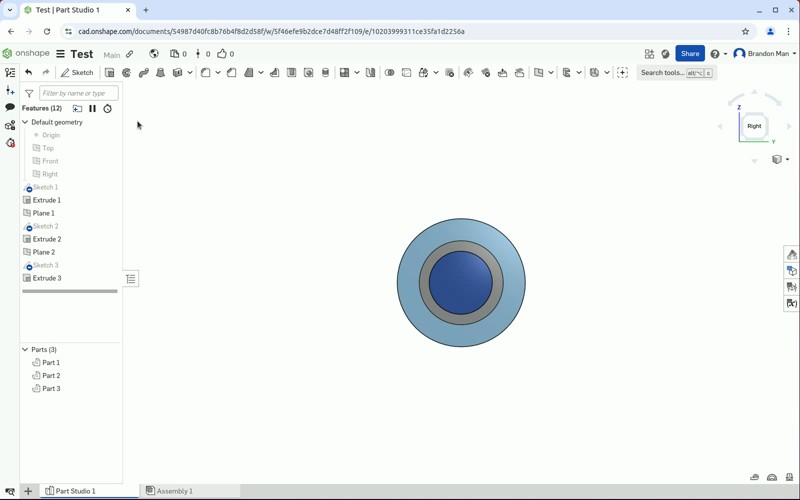
key(shift+7)
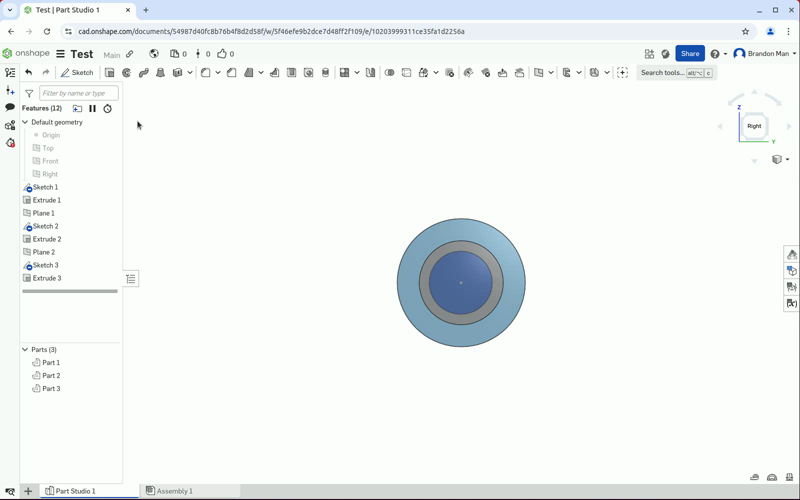
key(right, 2)
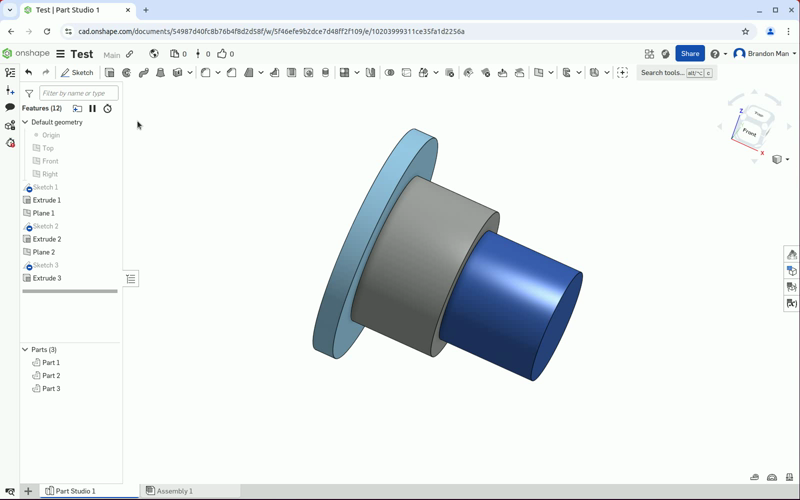
key(down, 2)
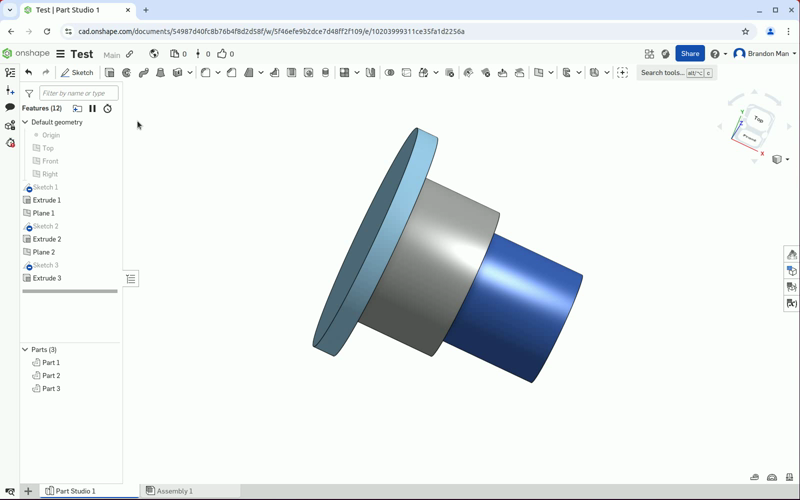
key(up, 2)
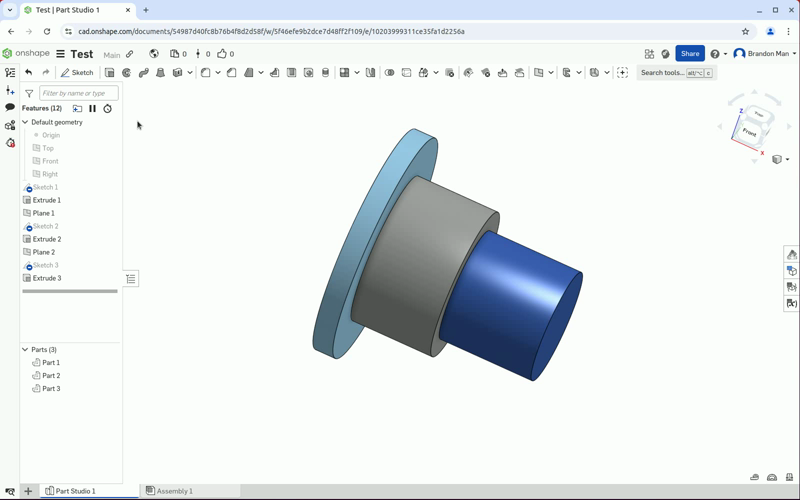
key(left, 2)
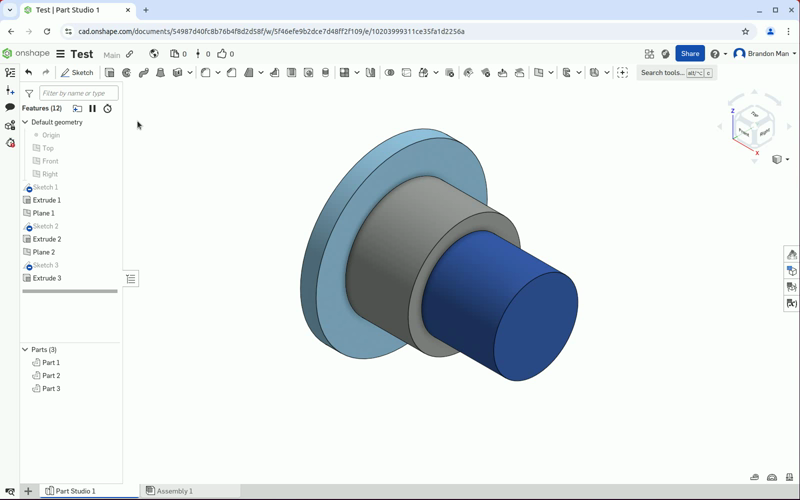
mouse_move(73, 189)
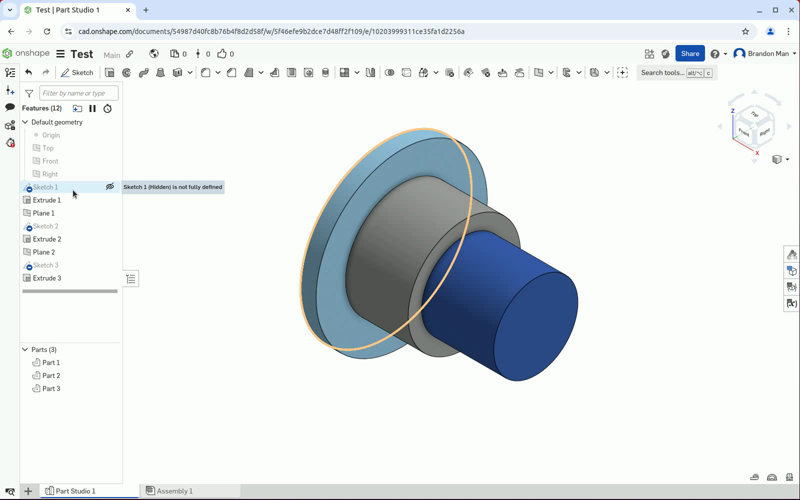
click(73, 189)